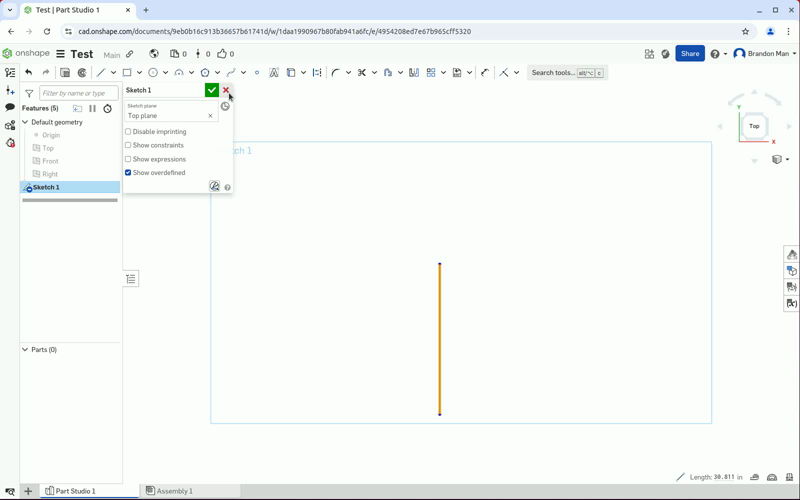
key(shift+h)
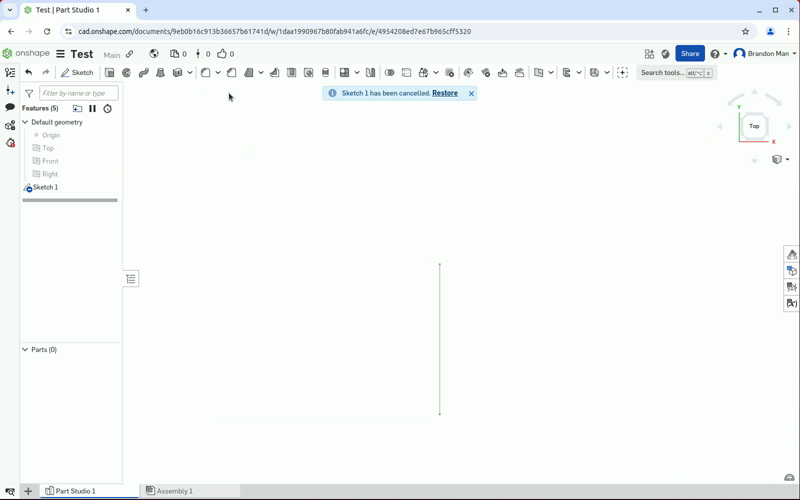
key(shift+s)
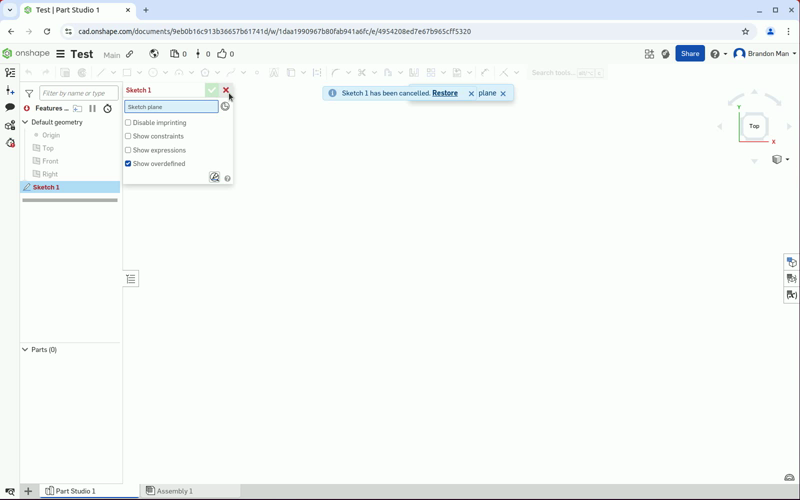
mouse_move(73, 150)
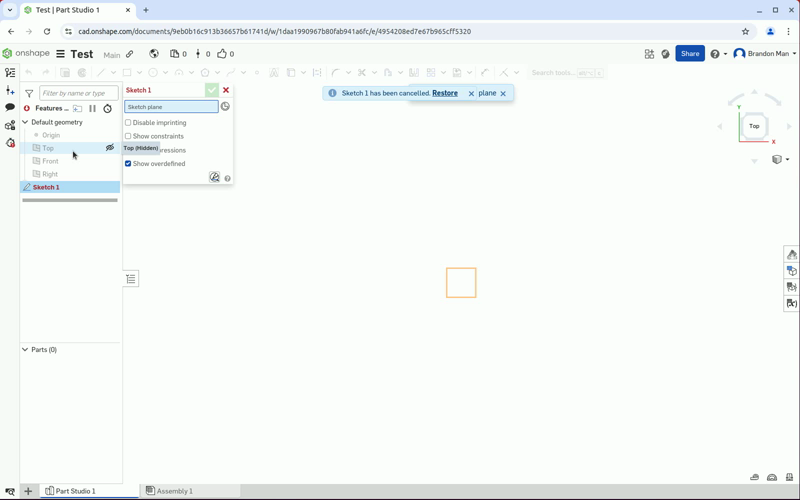
click(73, 150)
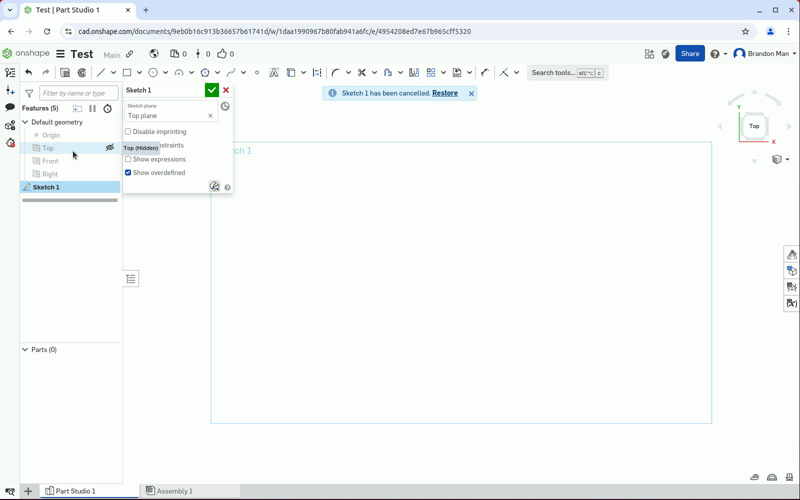
mouse_move(73, 352)
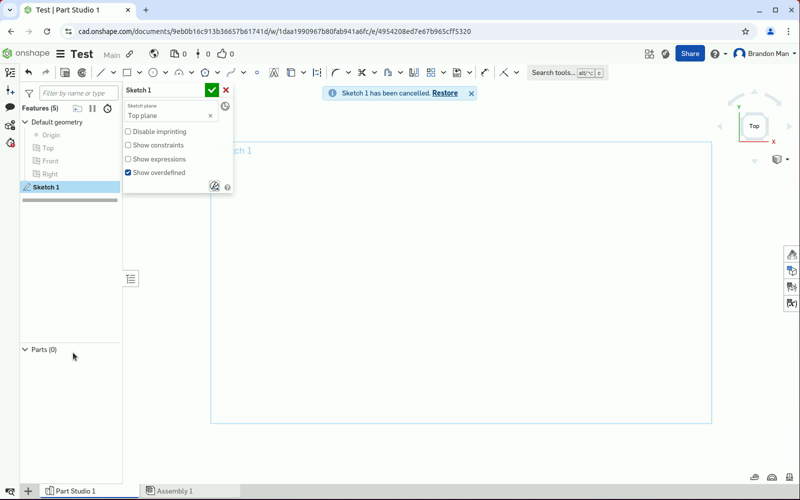
key(y)
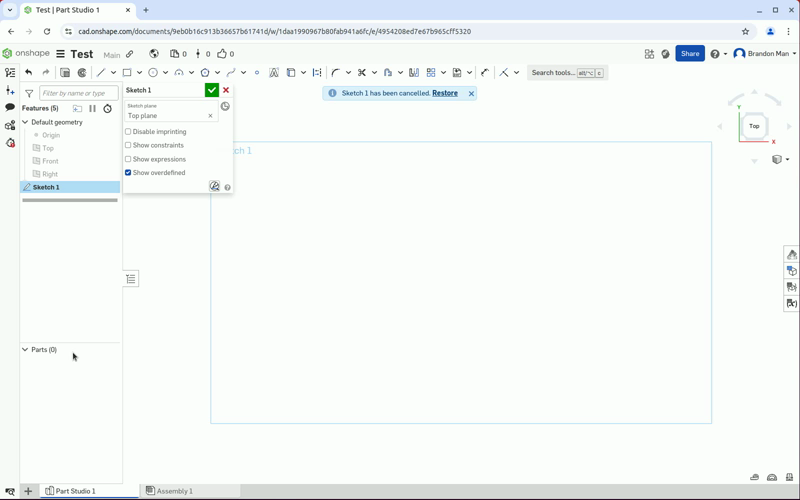
key(l)
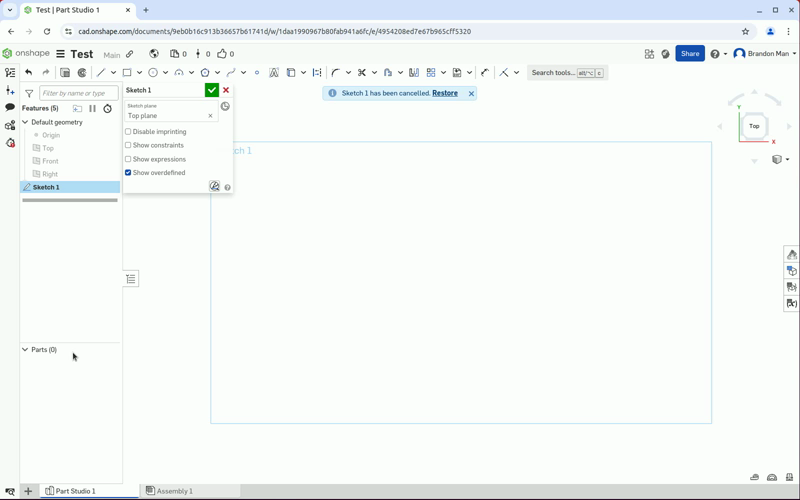
key_down(shift)
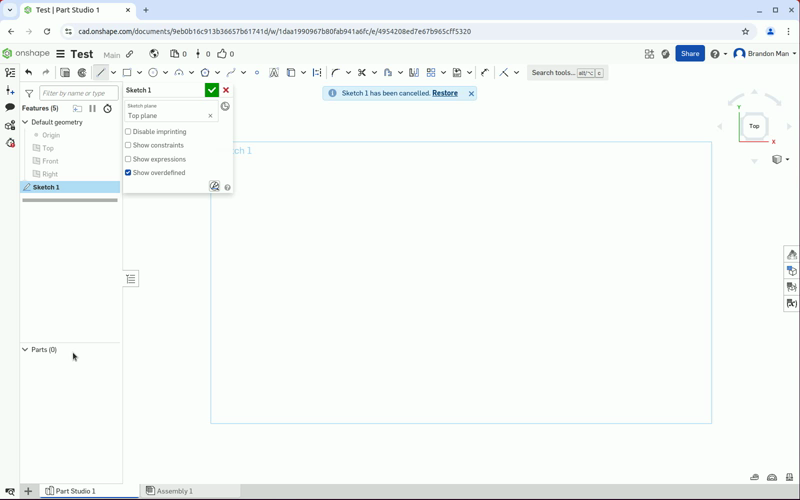
mouse_move(349, 282)
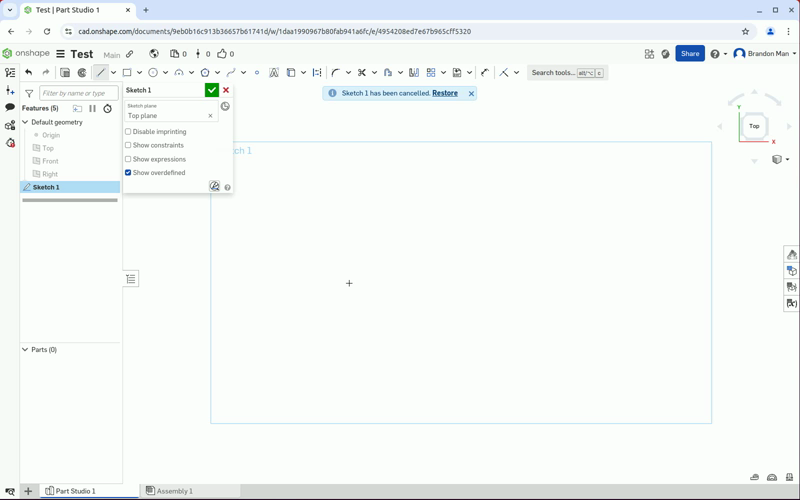
click(349, 282)
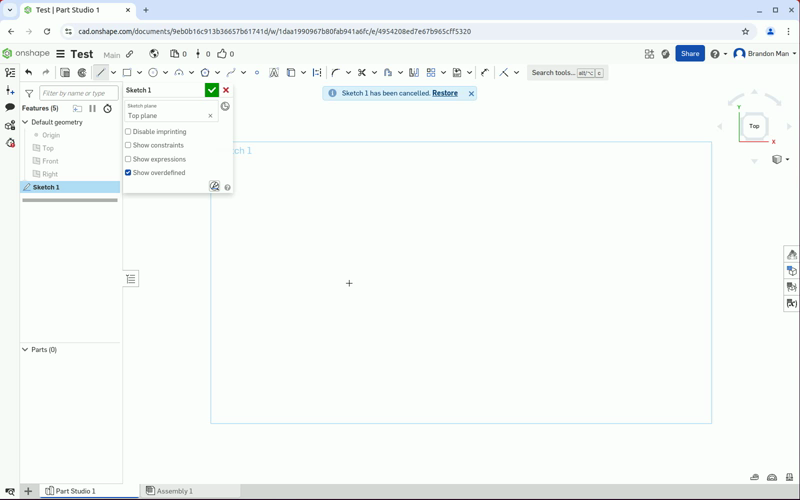
key_up(shift)
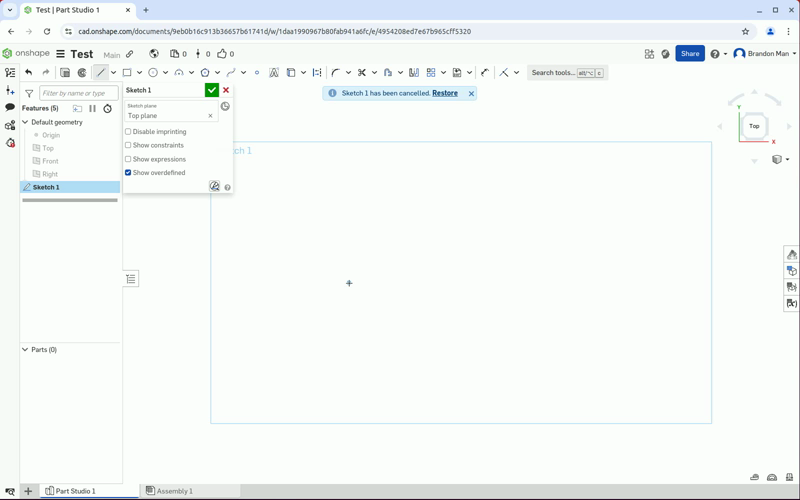
key_down(shift)
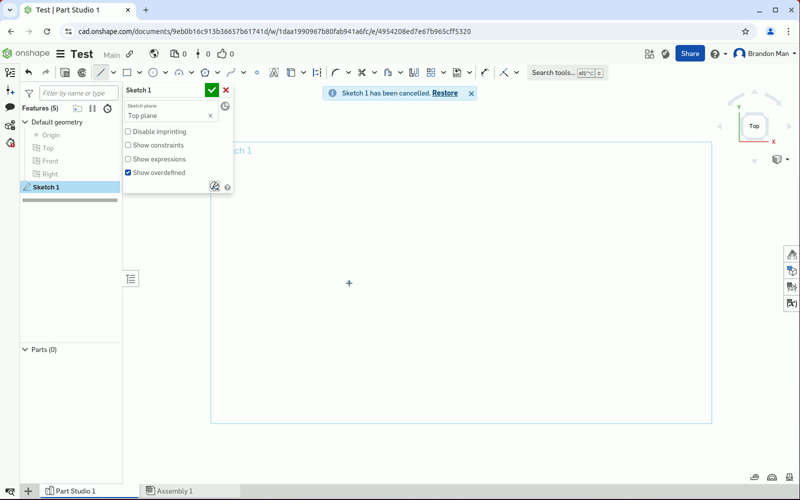
mouse_move(405, 378)
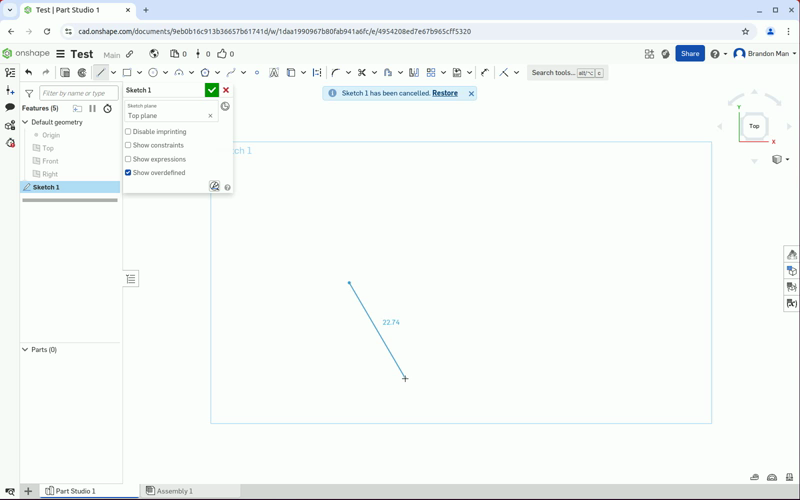
click(405, 378)
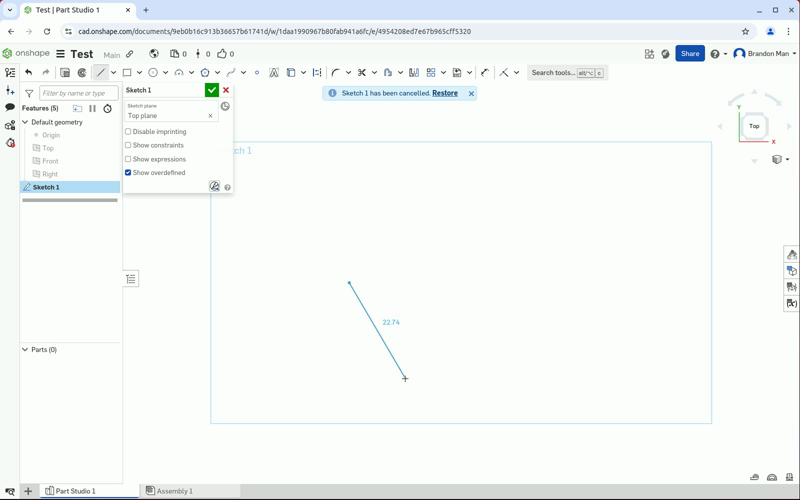
key_up(shift)
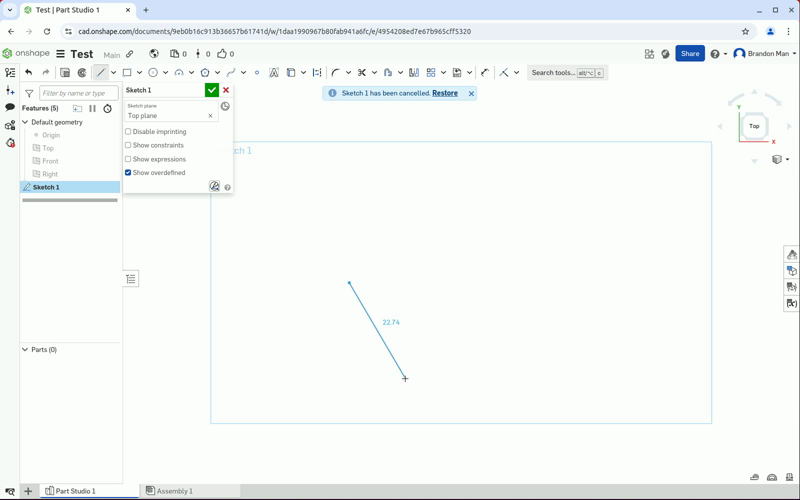
key_down(shift)
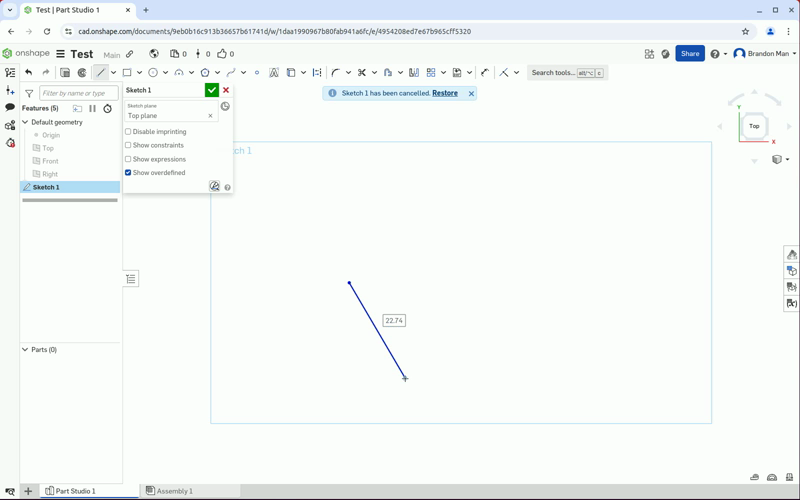
mouse_move(514, 378)
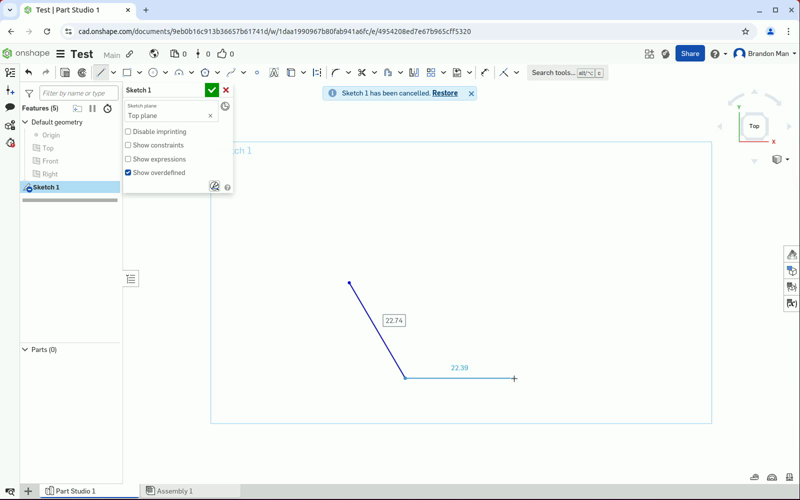
click(514, 378)
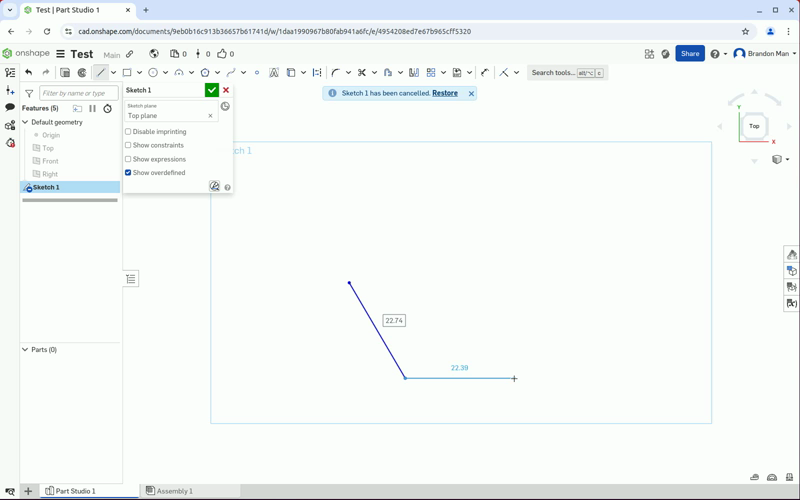
key_up(shift)
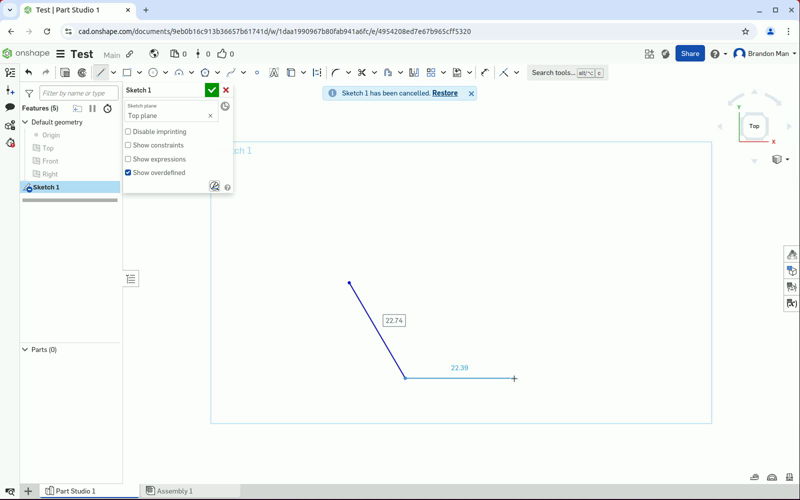
key_down(shift)
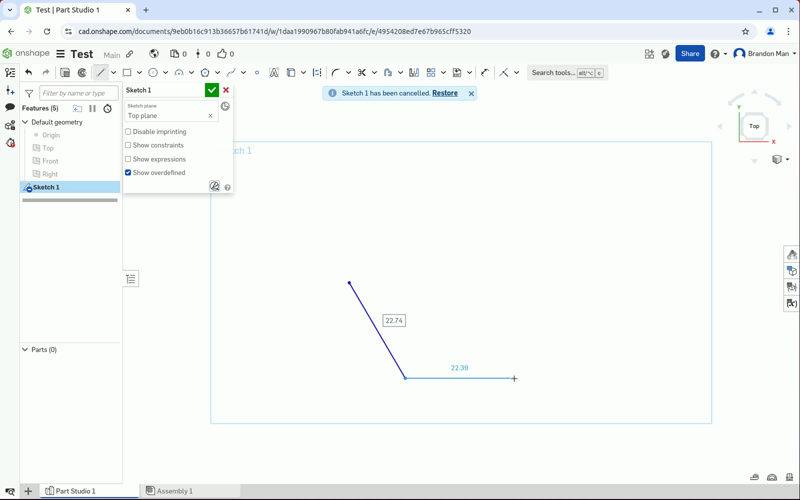
mouse_move(569, 282)
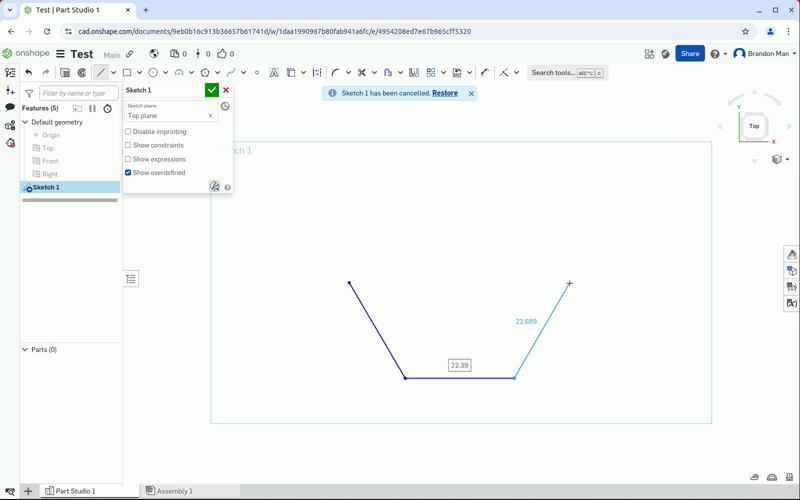
click(569, 282)
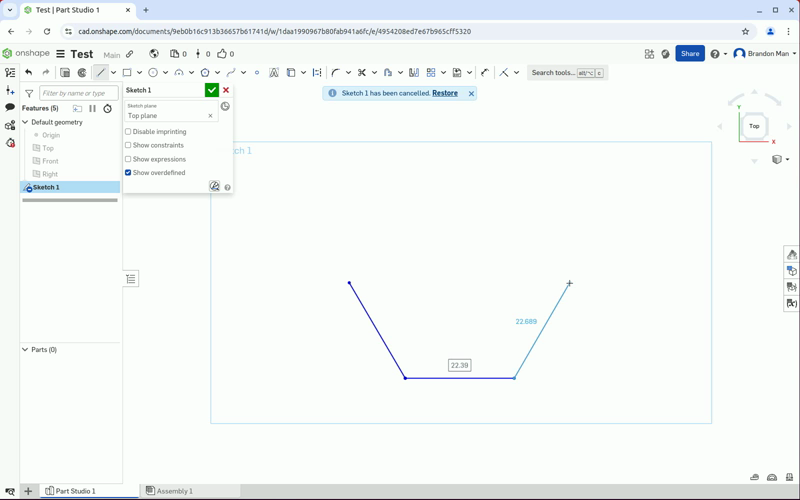
key_up(shift)
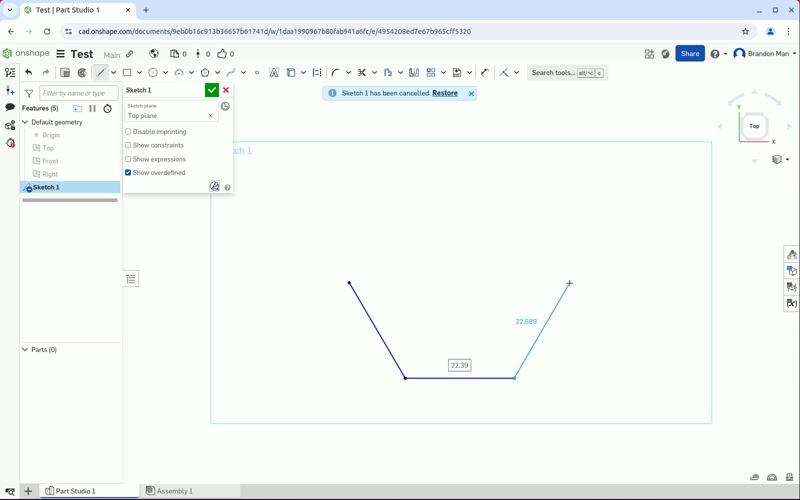
key_down(shift)
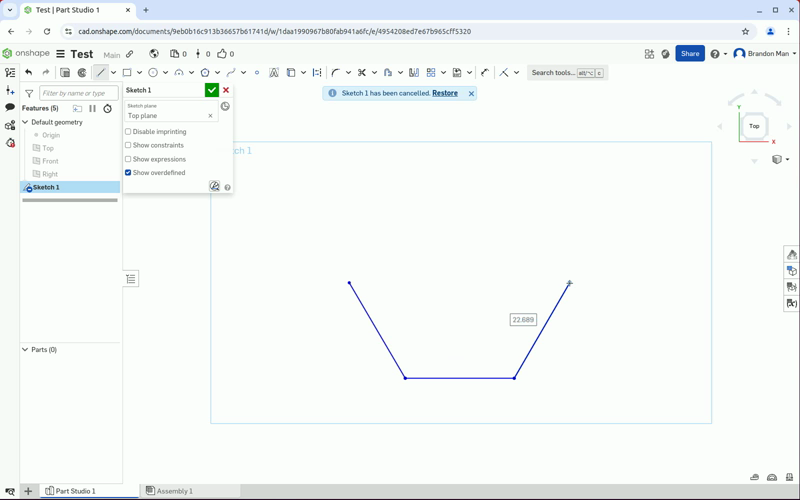
mouse_move(514, 187)
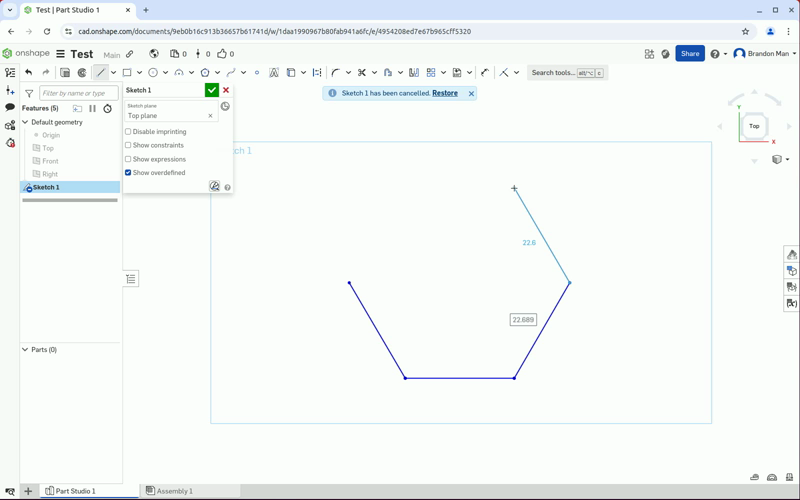
click(514, 187)
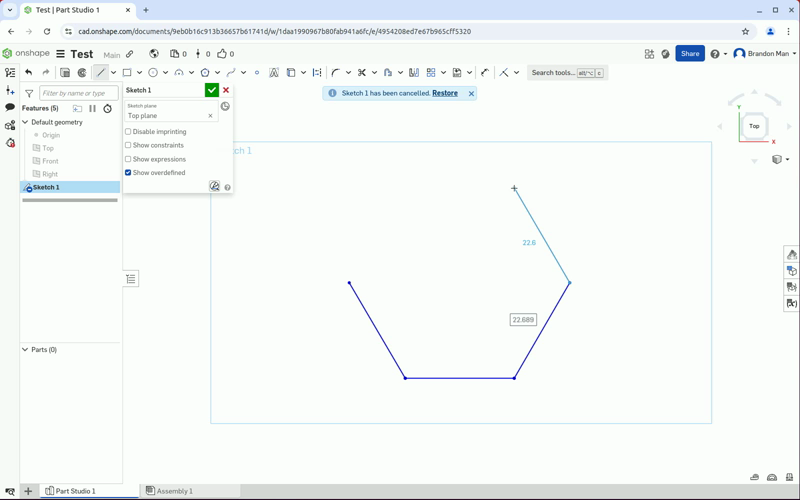
key_up(shift)
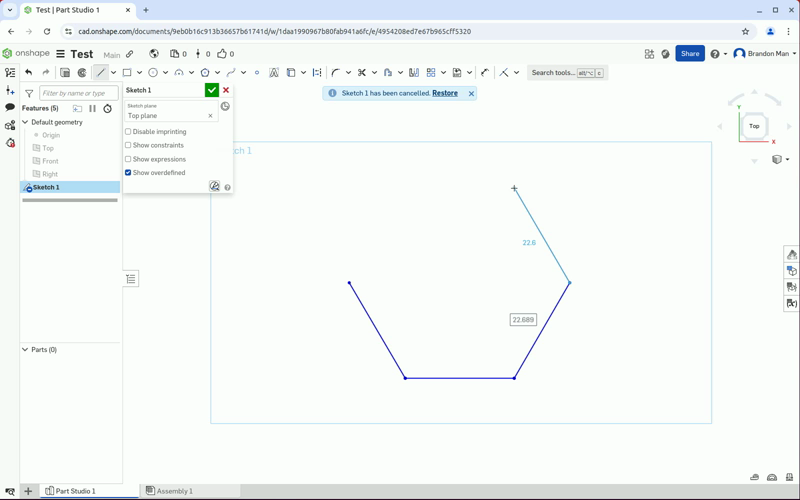
key_down(shift)
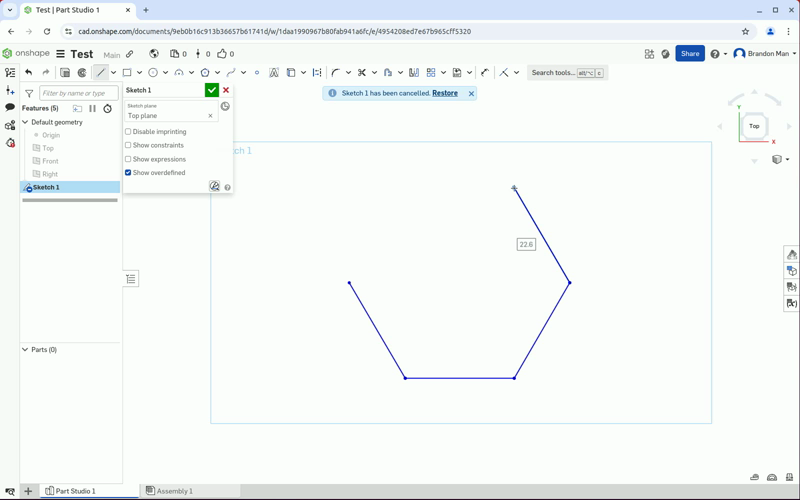
mouse_move(405, 187)
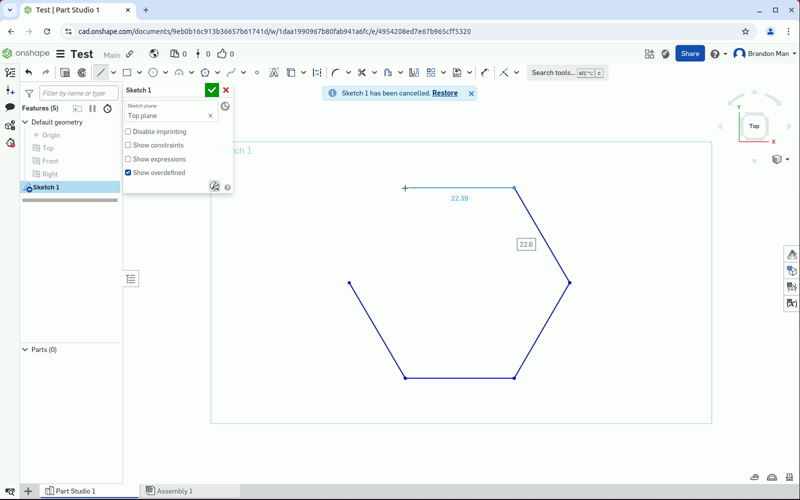
click(405, 187)
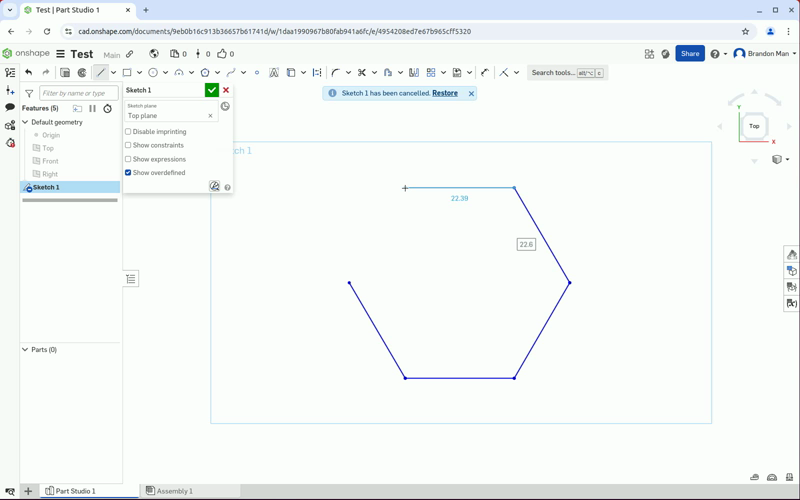
key_up(shift)
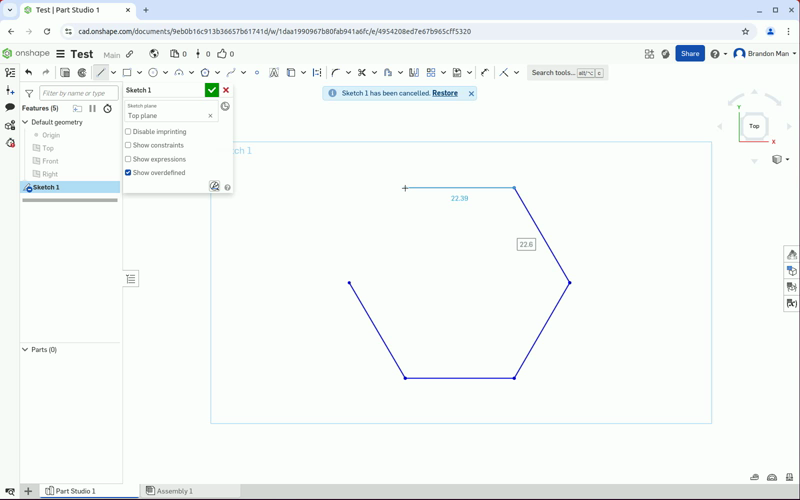
key_down(shift)
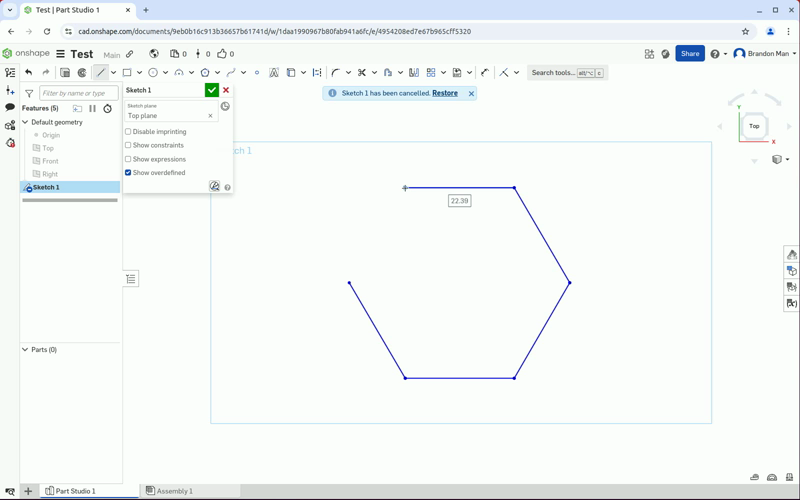
mouse_move(349, 282)
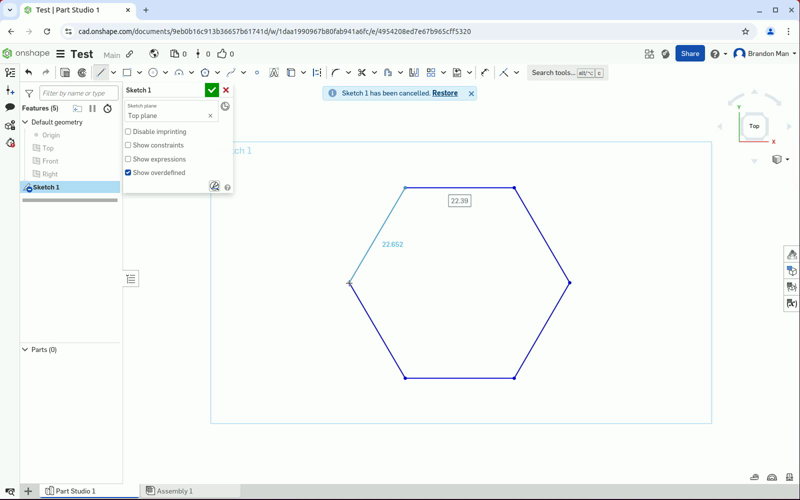
key_up(shift)
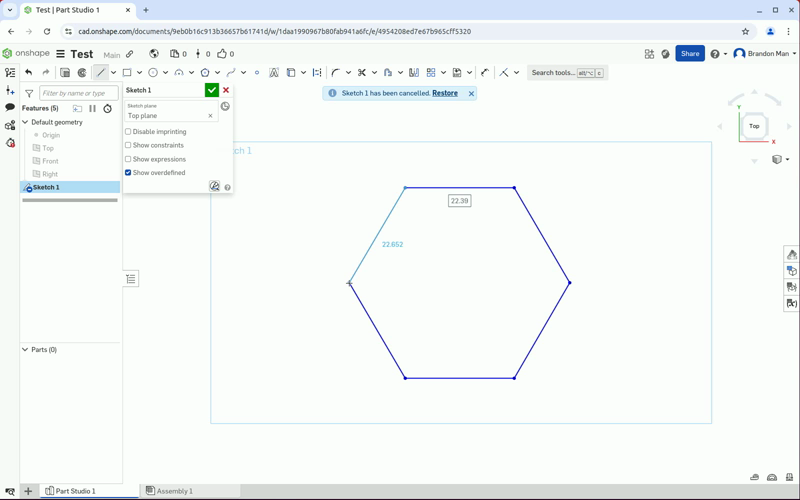
click(349, 282)
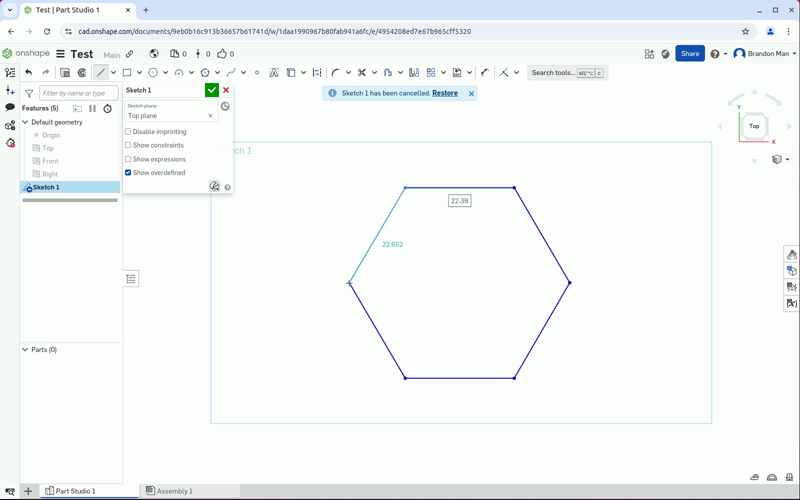
key(esc)
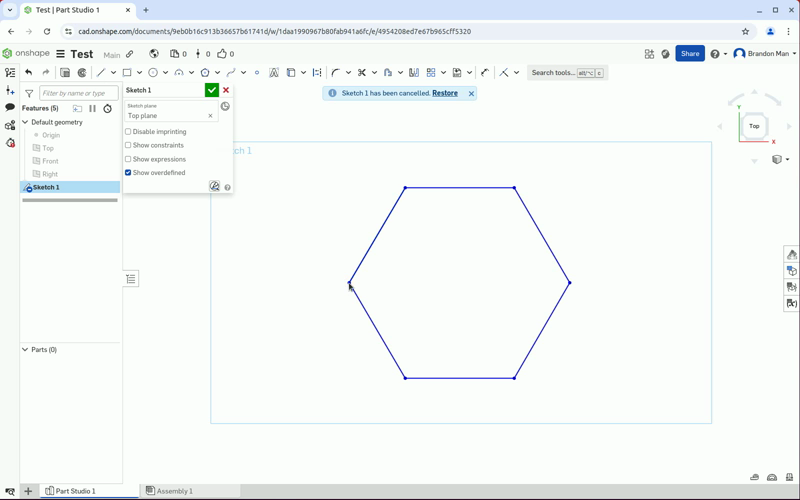
mouse_move(515, 304)
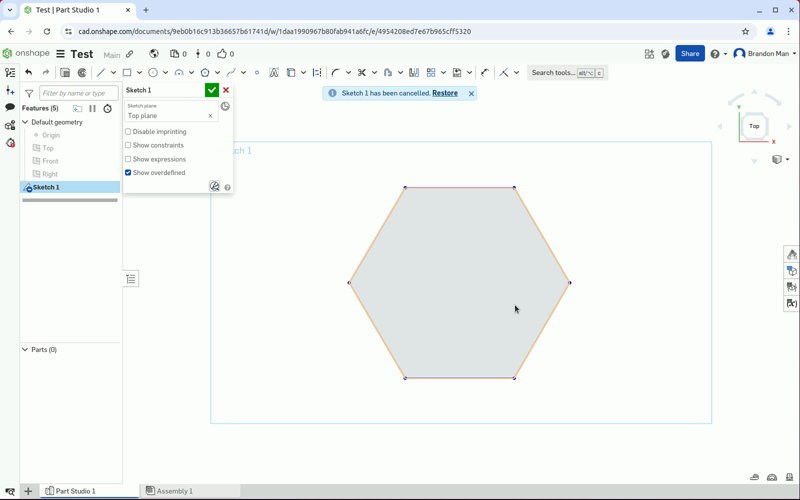
click(515, 304)
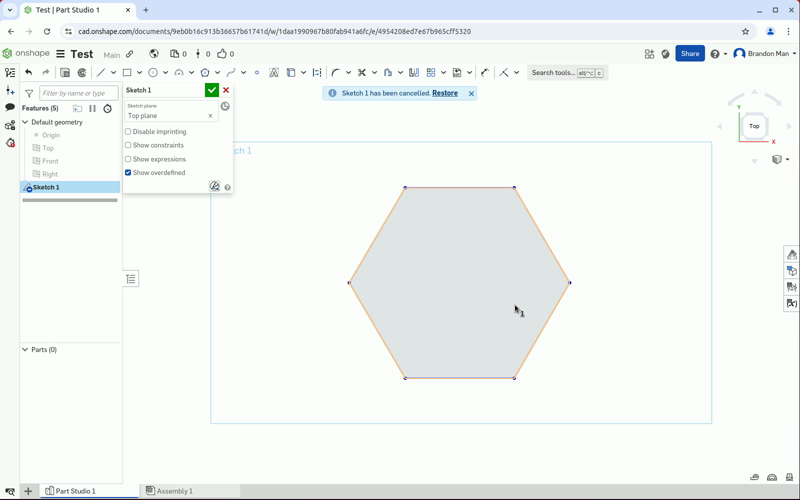
mouse_move(73, 352)
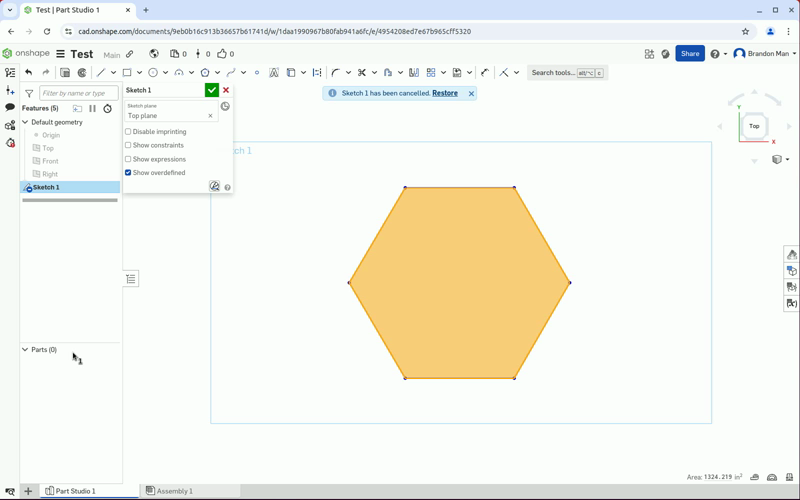
key(shift+y)
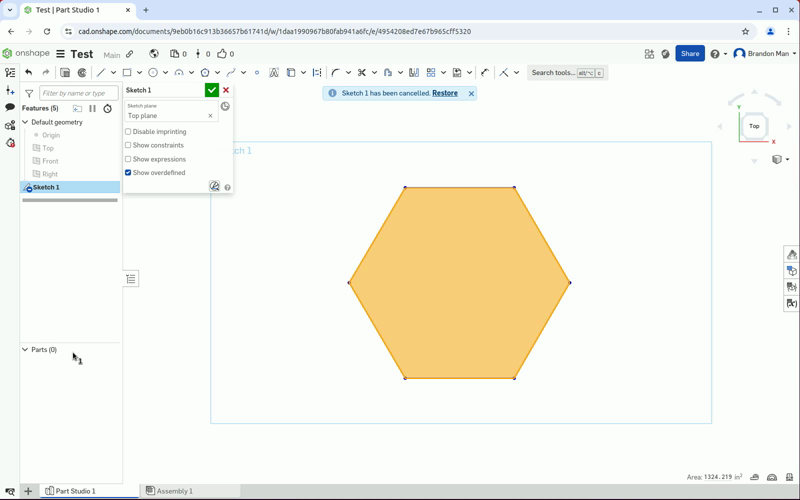
key(shift+e)
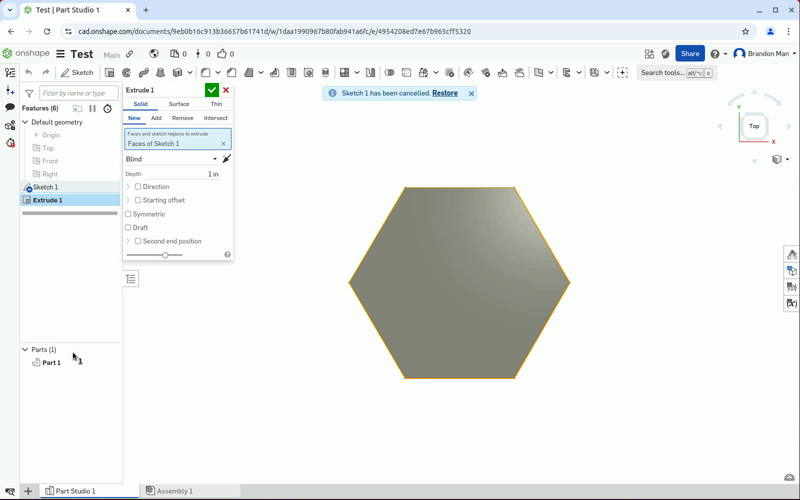
mouse_move(143, 106)
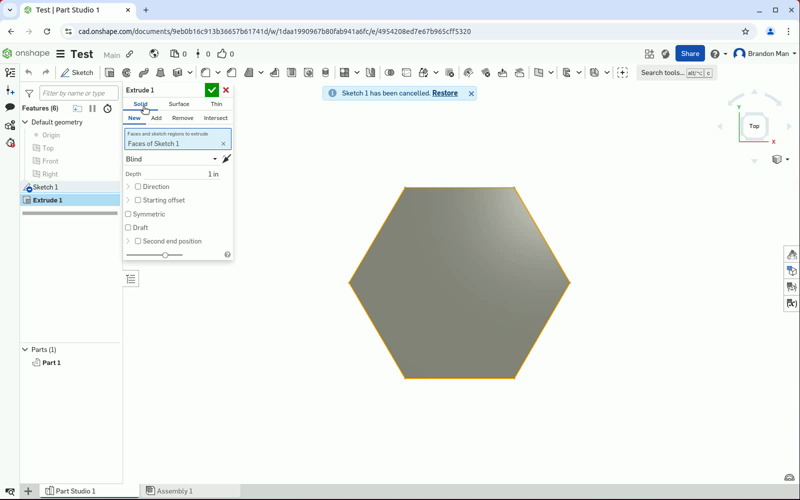
click(143, 106)
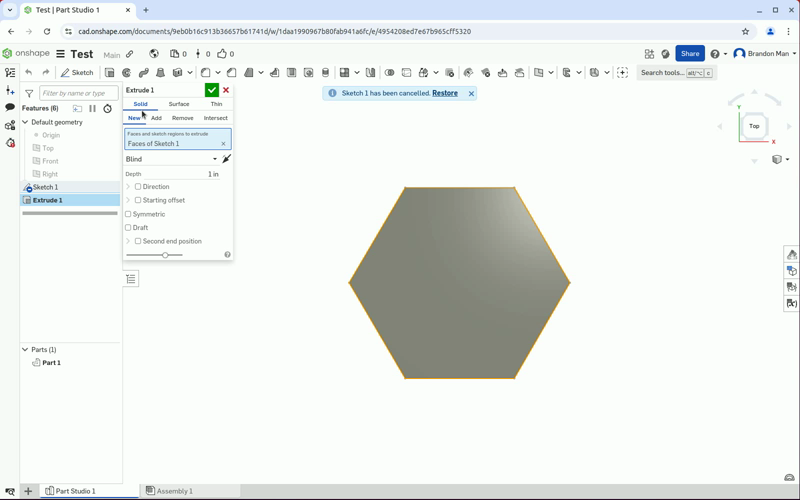
mouse_move(137, 120)
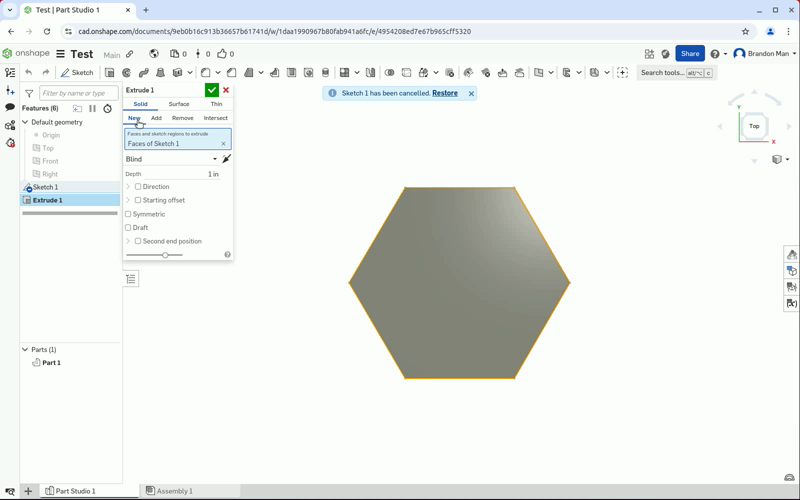
click(137, 120)
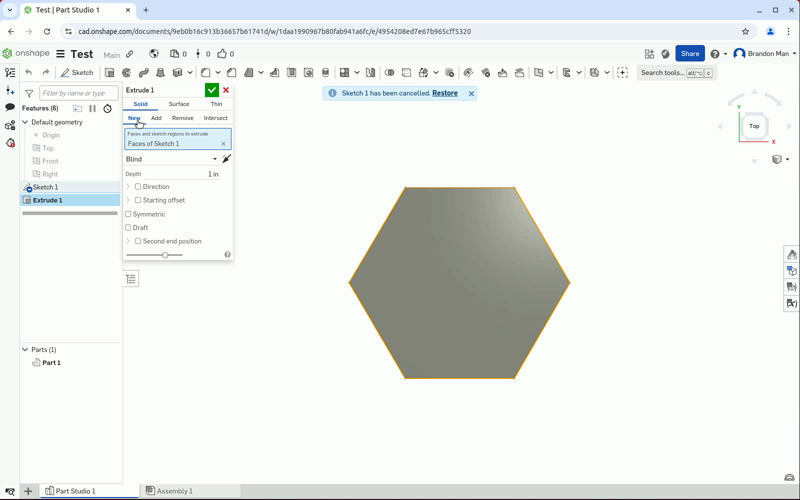
key(tab, 4)
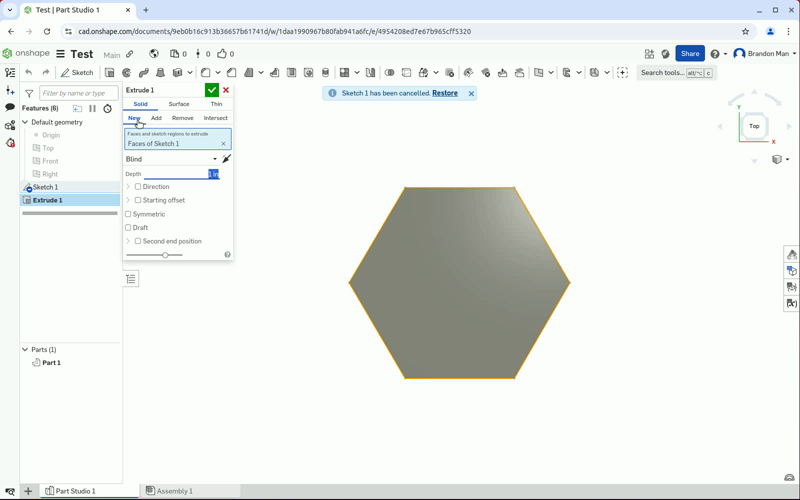
text(15.405)
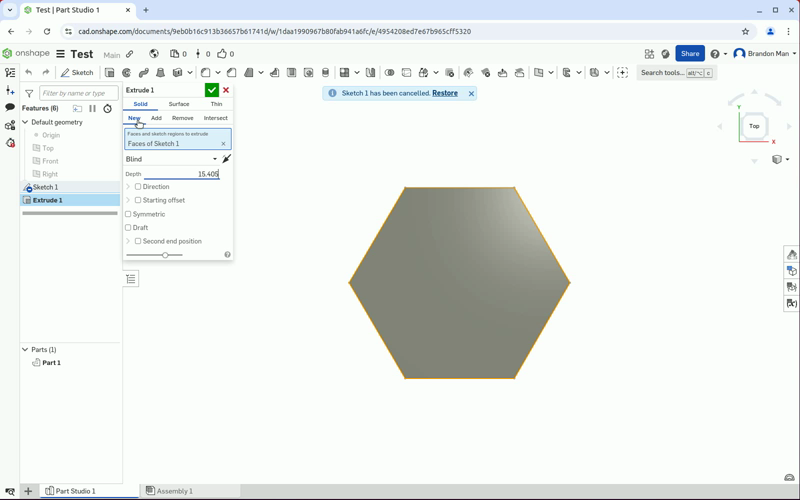
key(enter)
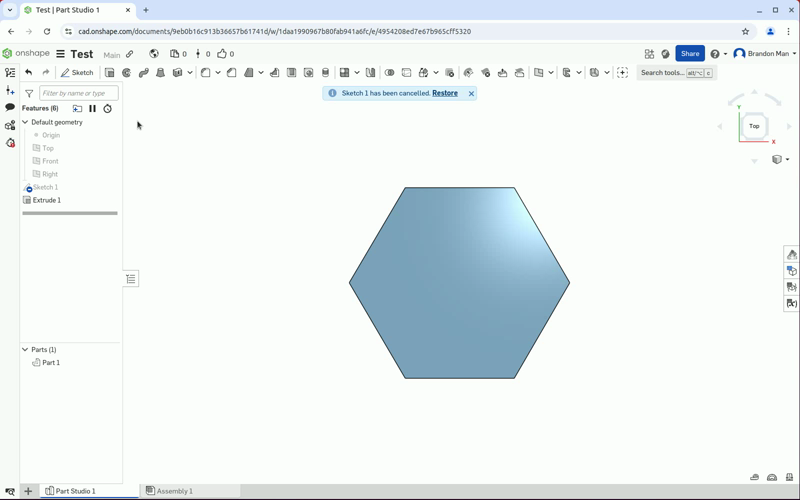
key(shift+h)
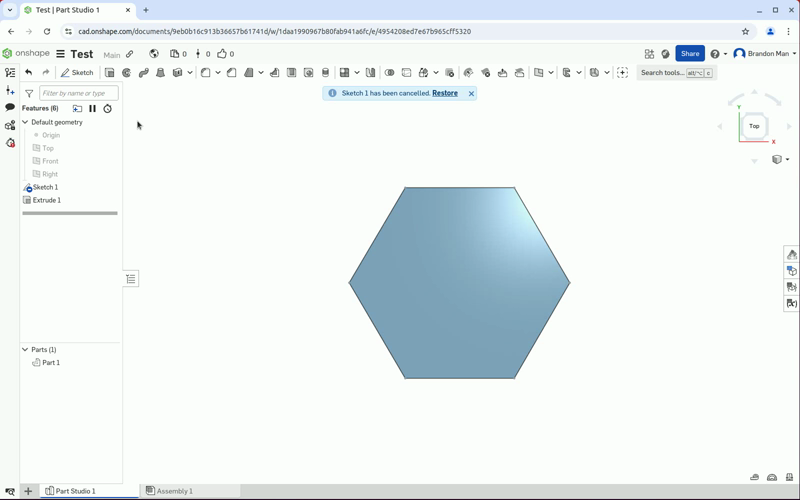
key(shift+h)
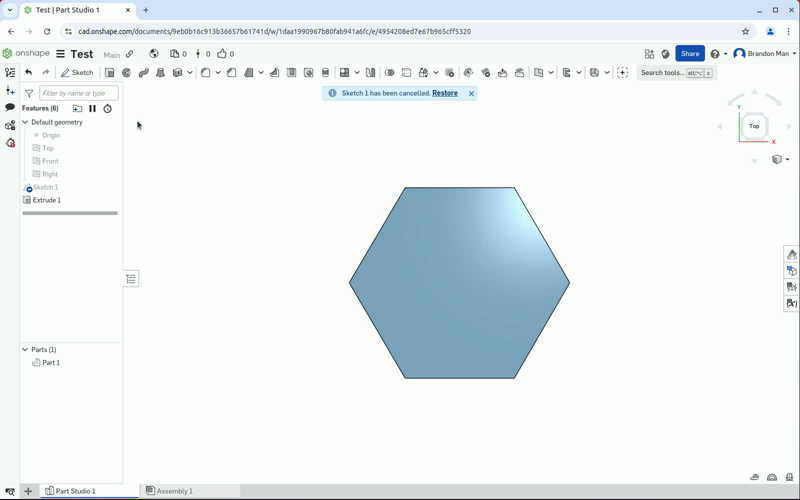
mouse_move(73, 189)
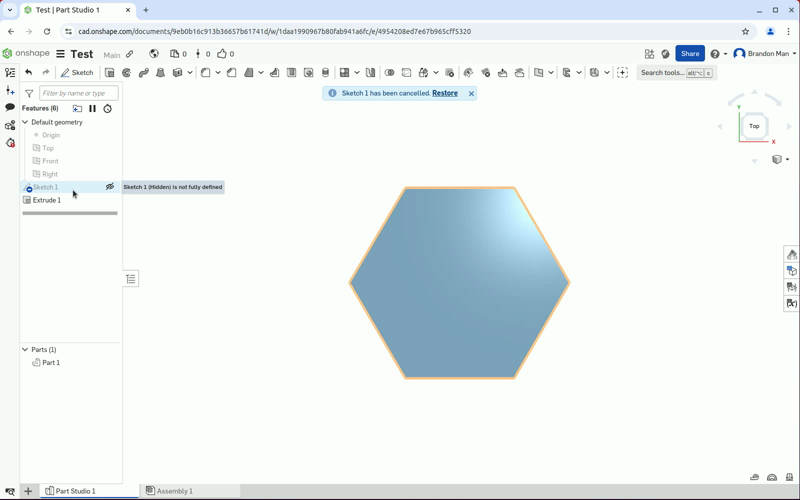
click(73, 189)
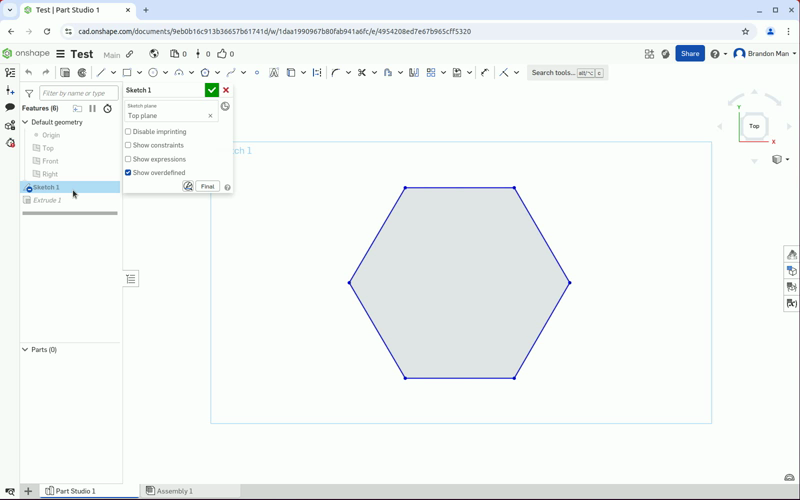
mouse_move(229, 92)
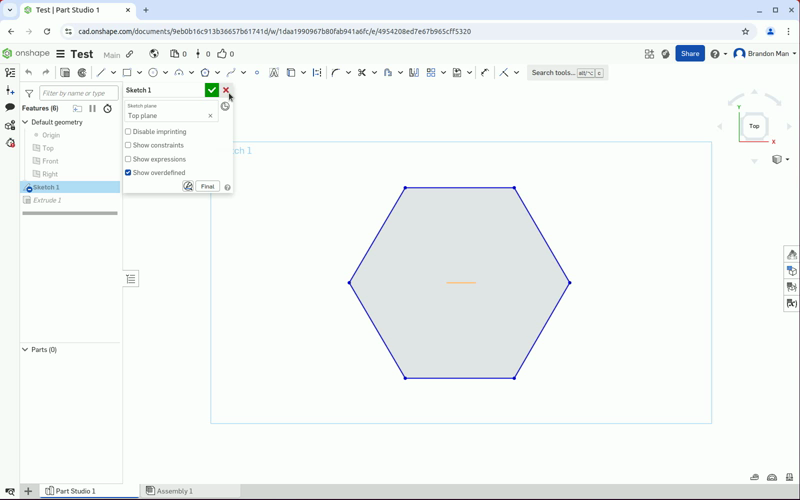
click(229, 92)
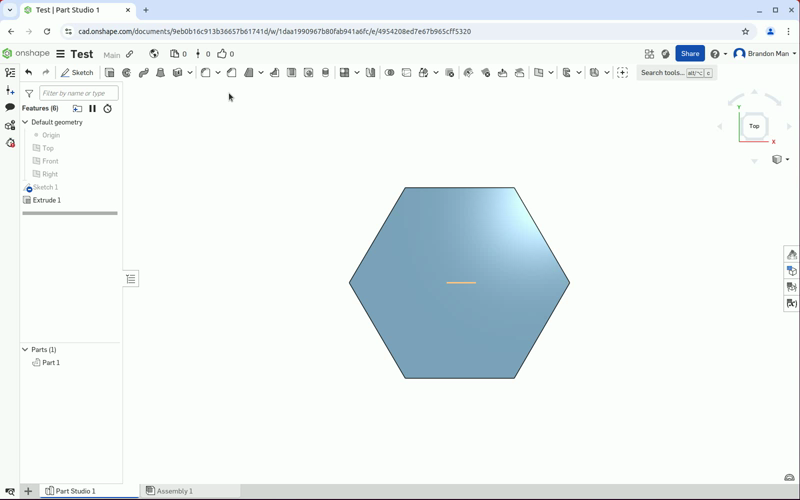
mouse_move(541, 75)
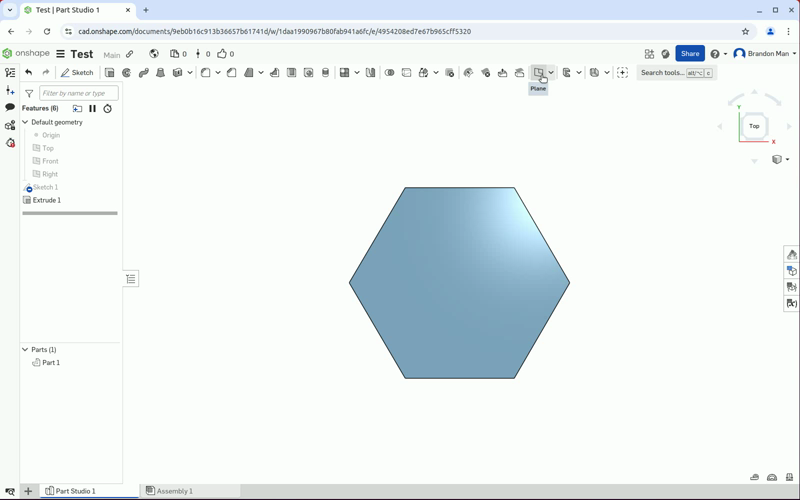
click(541, 75)
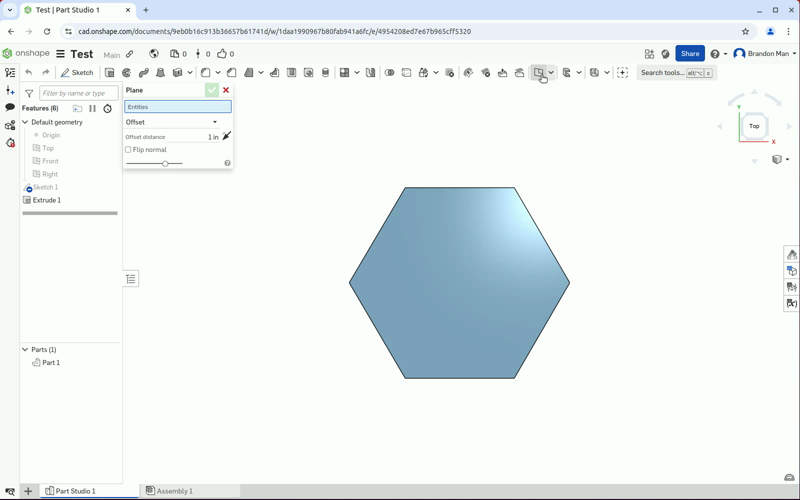
mouse_move(73, 150)
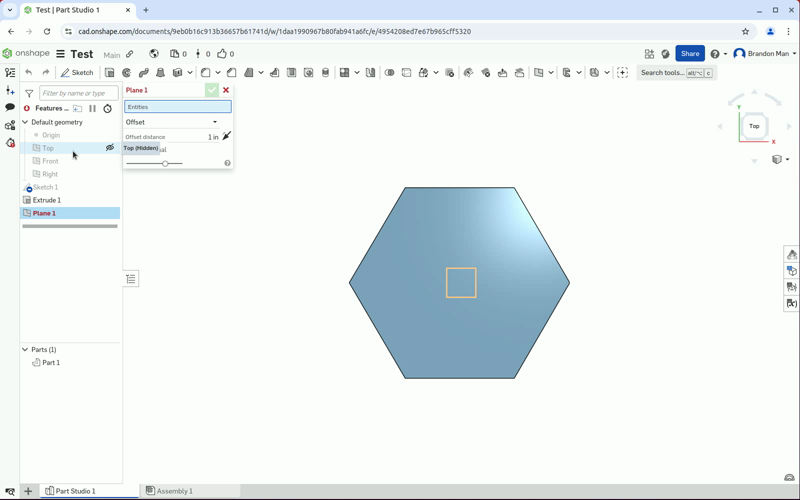
click(73, 150)
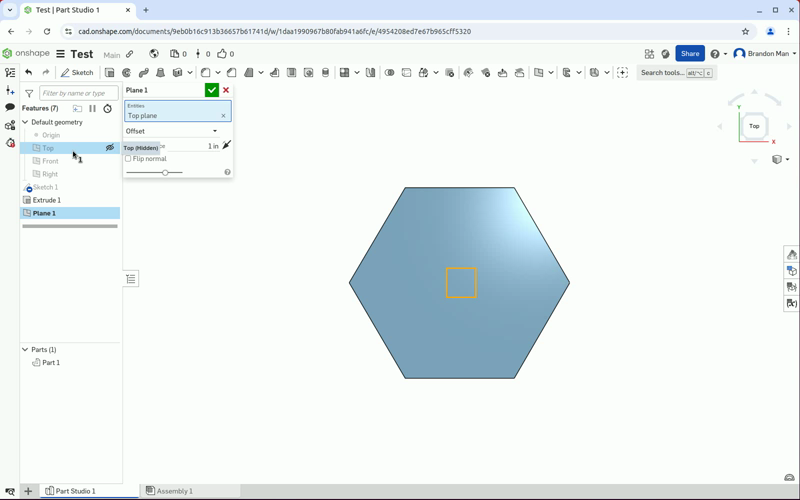
key(tab, 2)
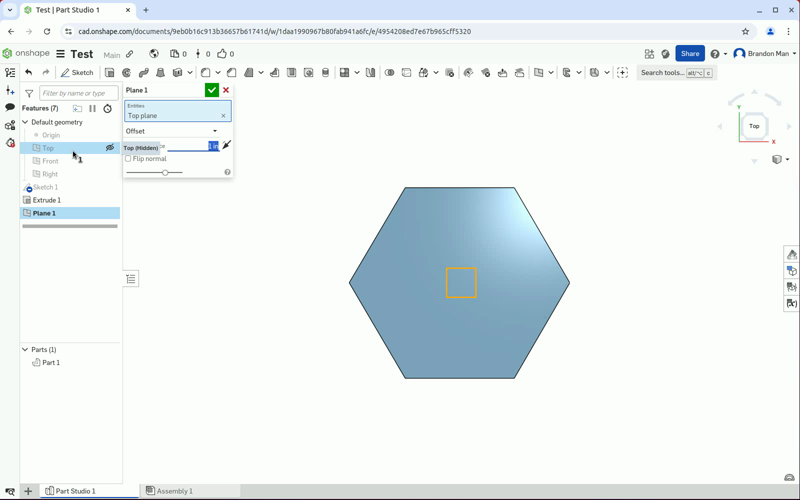
text(15.405)
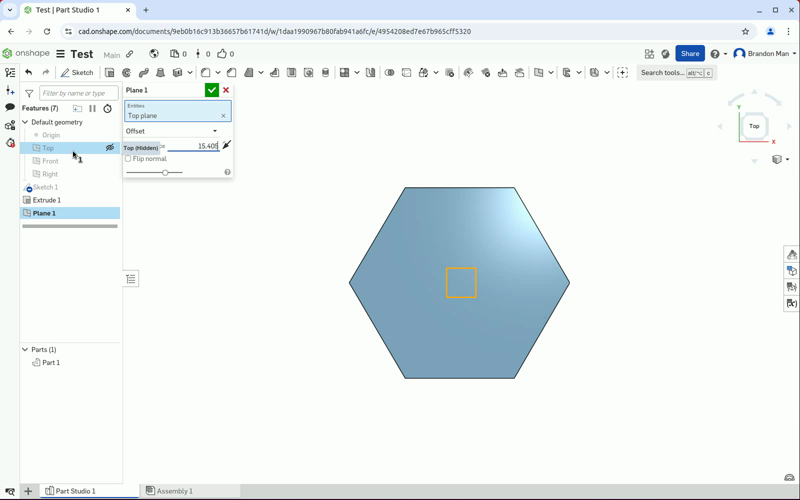
key(enter, 2)
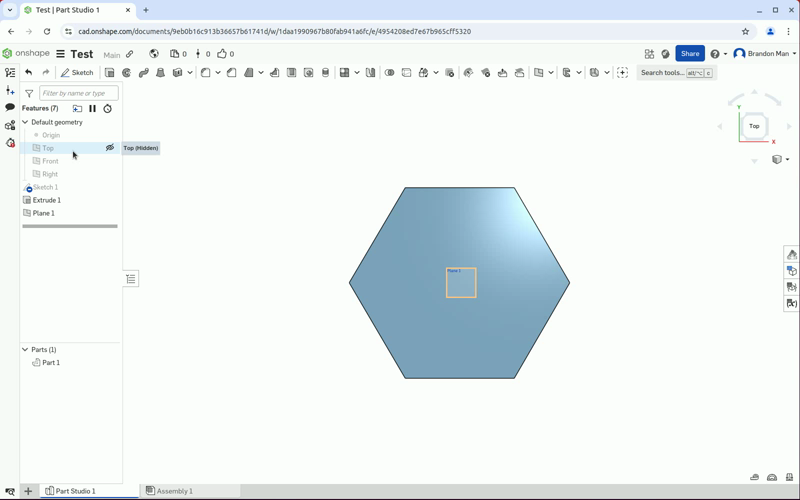
key(shift+s)
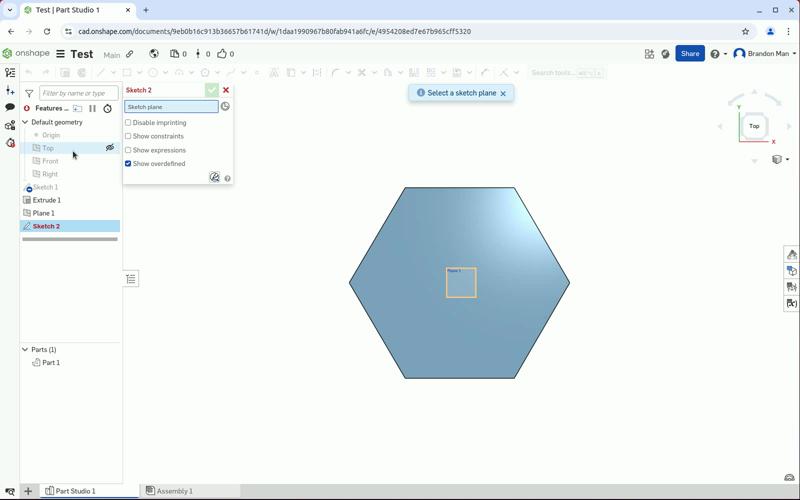
mouse_move(73, 215)
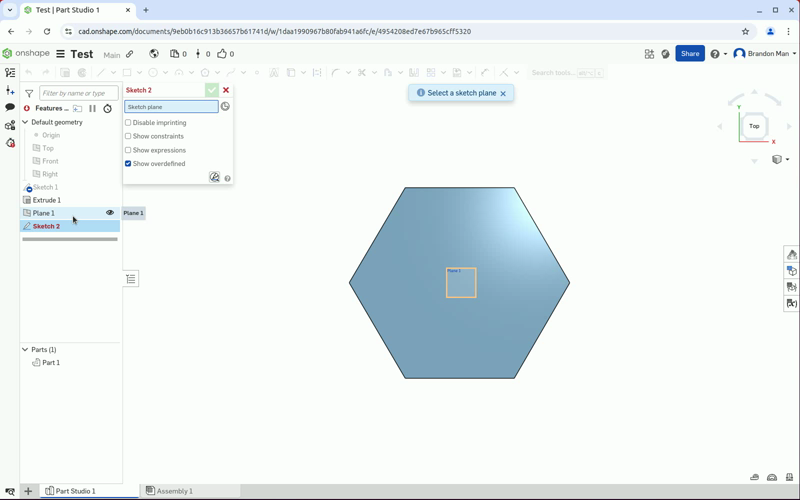
click(73, 215)
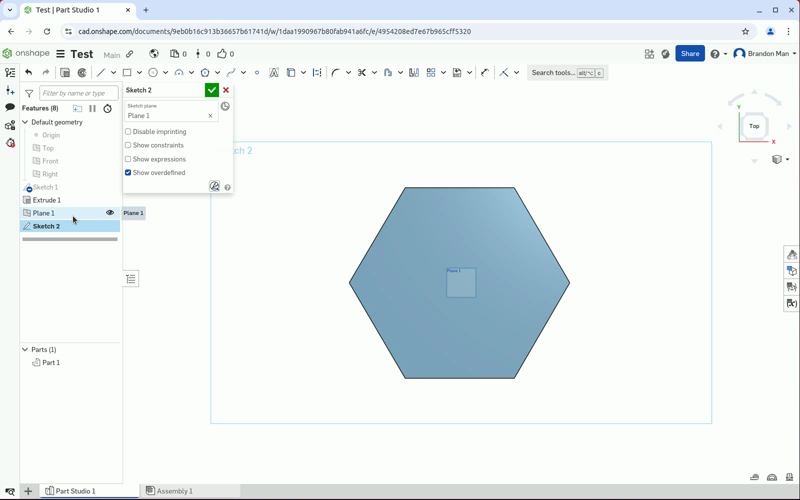
mouse_move(73, 352)
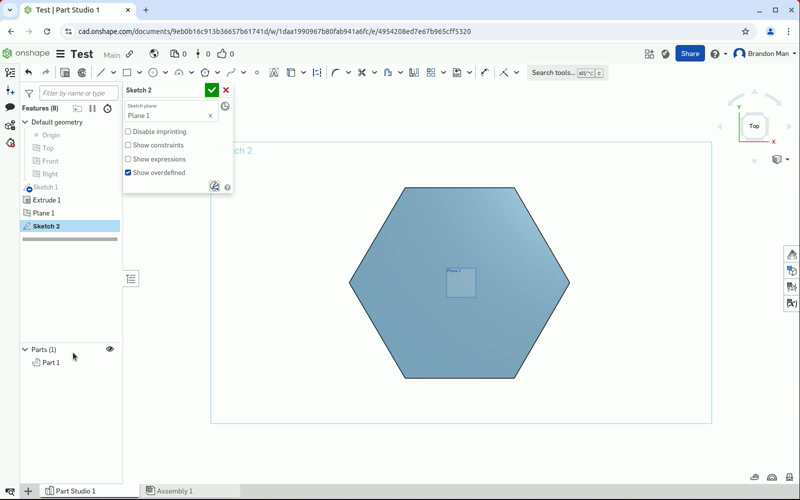
key(y)
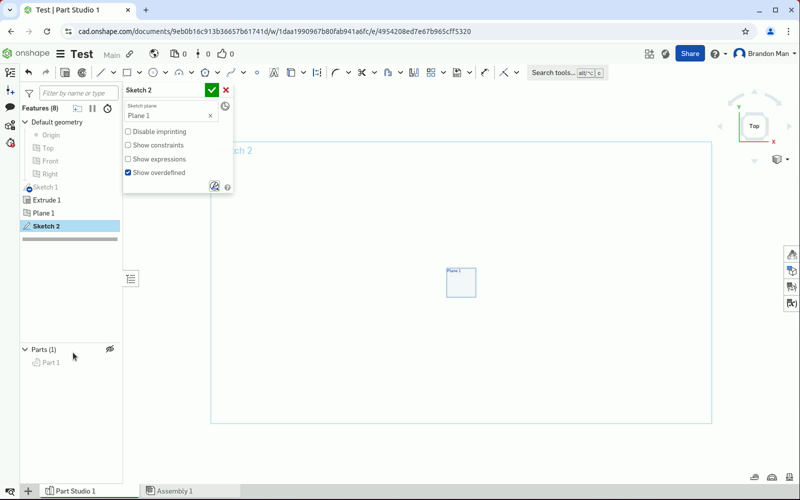
key(c)
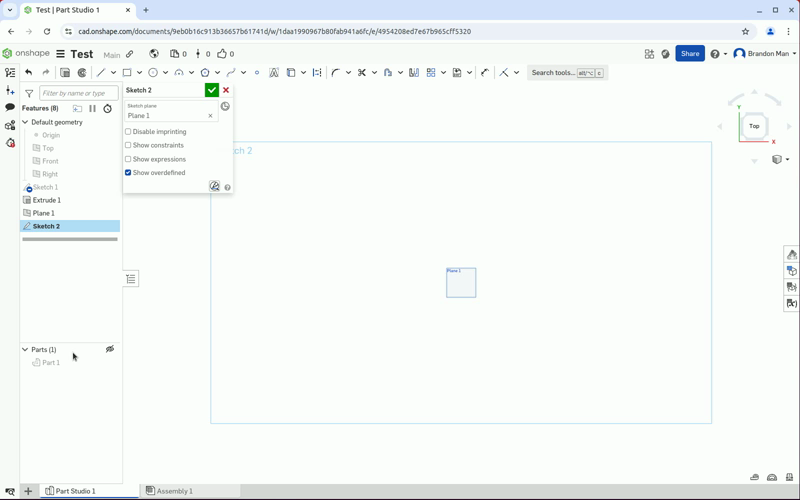
key_down(shift)
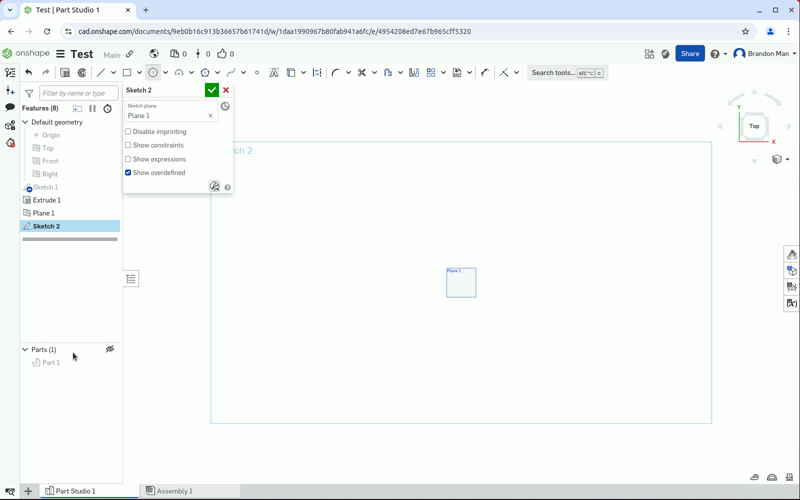
mouse_move(461, 282)
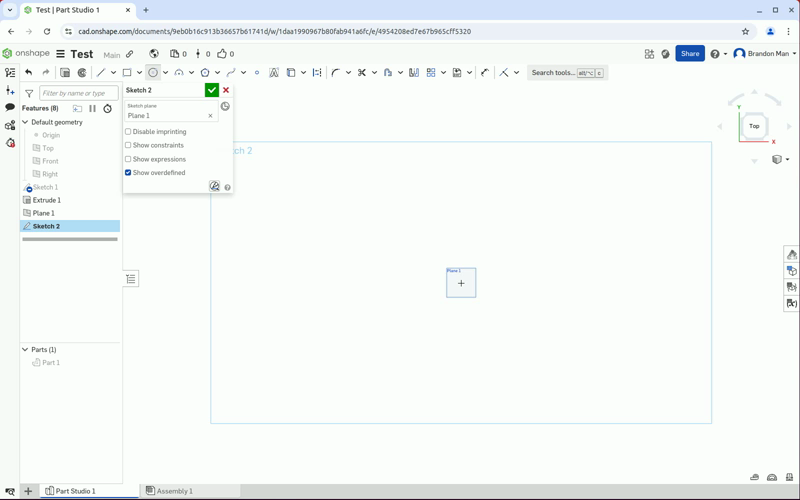
click(461, 282)
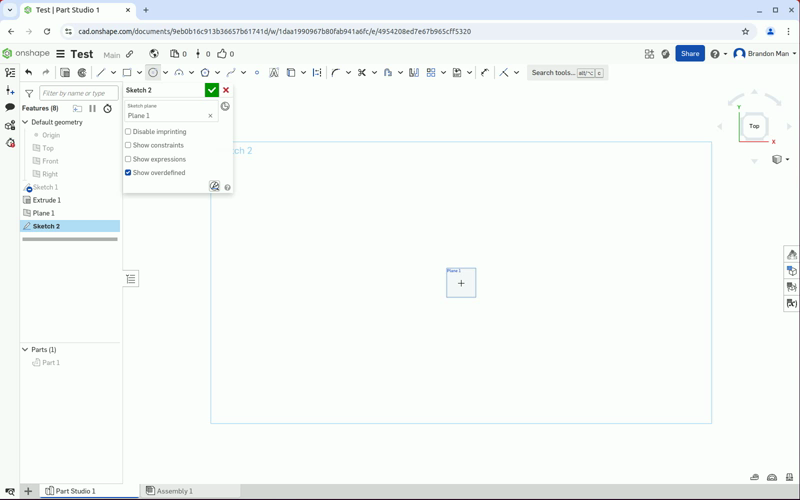
key_up(shift)
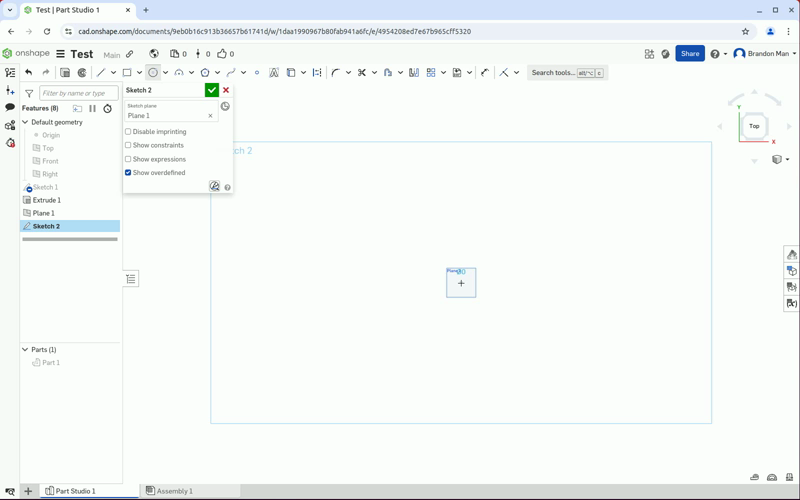
mouse_move(552, 282)
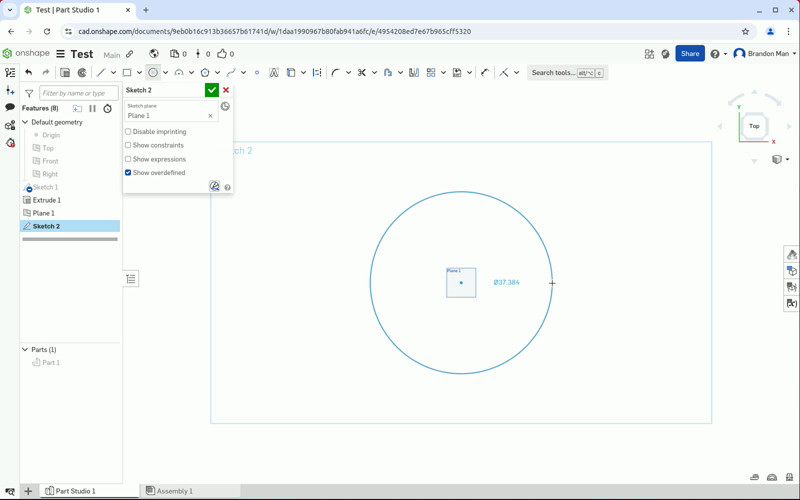
click(552, 282)
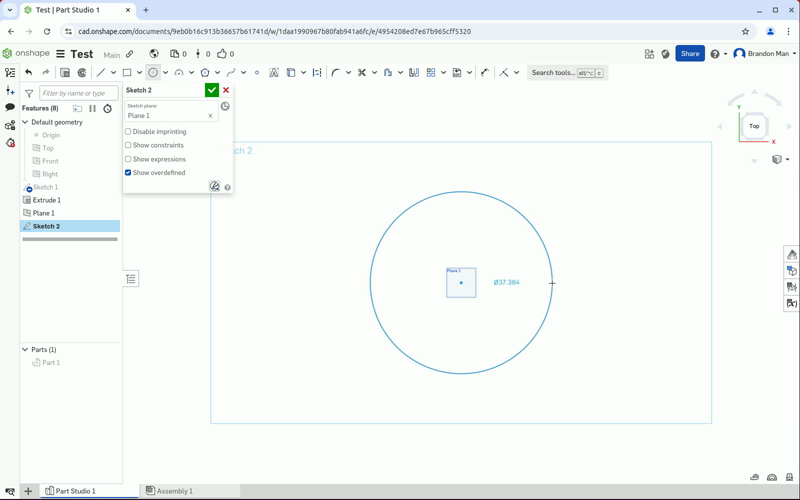
key(esc)
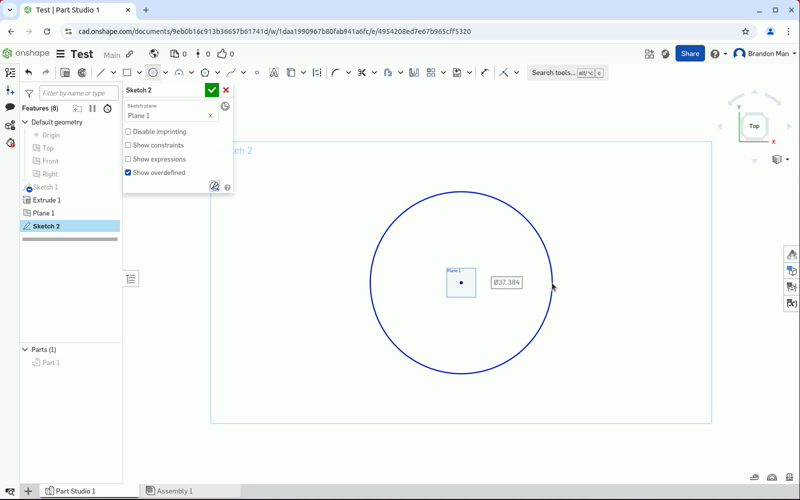
mouse_move(432, 306)
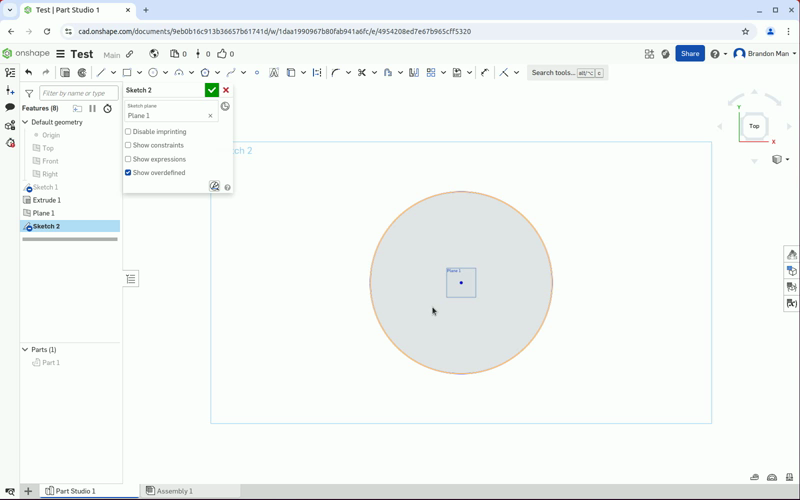
click(432, 306)
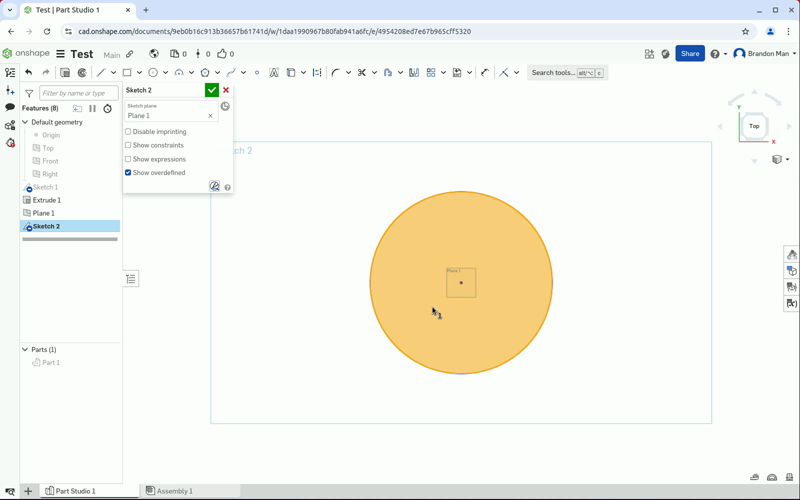
mouse_move(73, 352)
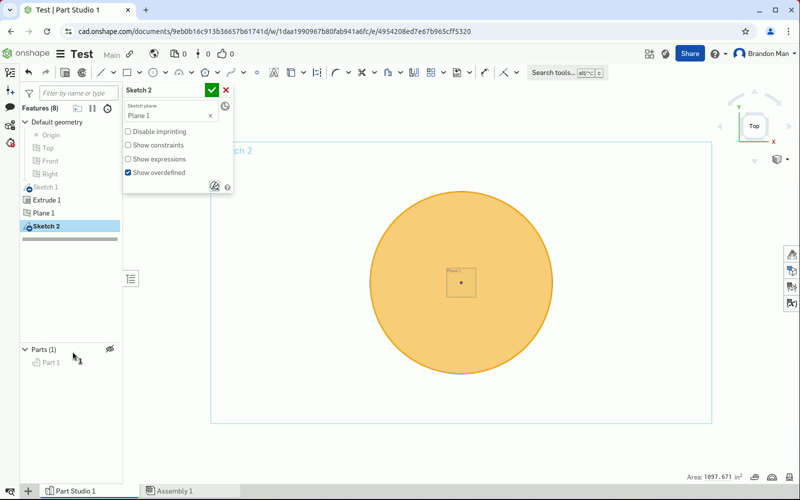
key(shift+y)
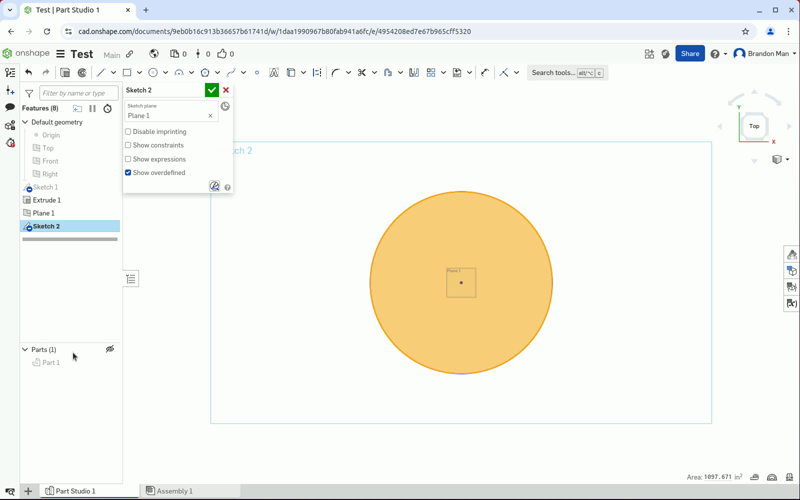
key(shift+e)
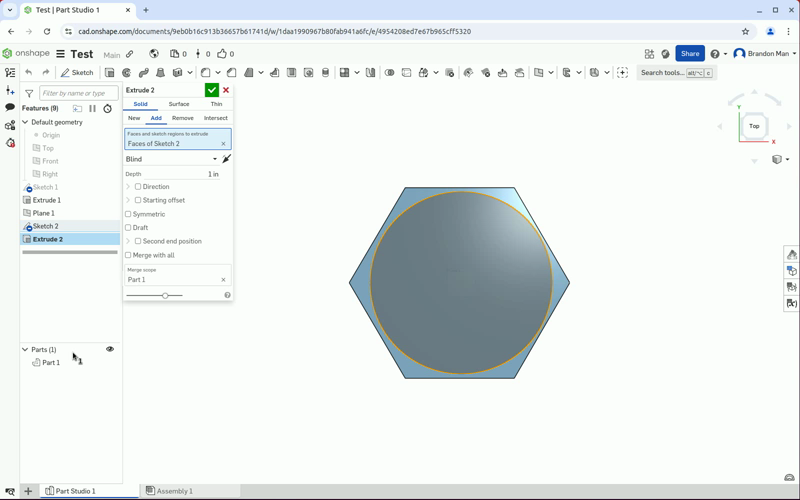
mouse_move(143, 106)
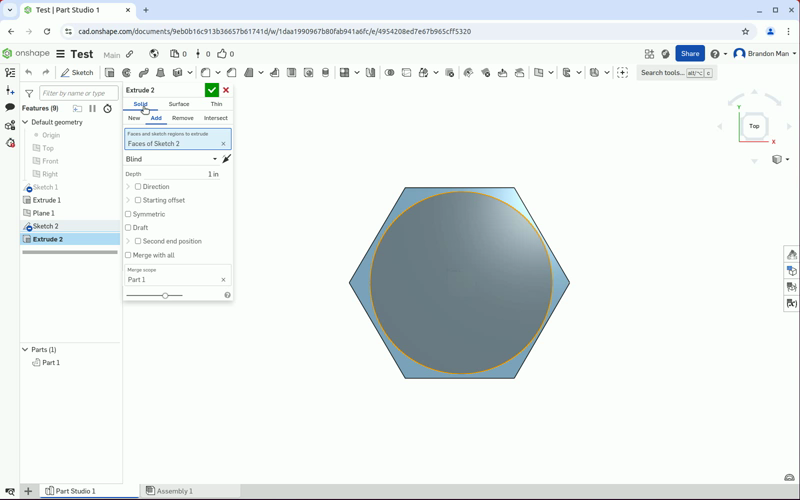
click(143, 106)
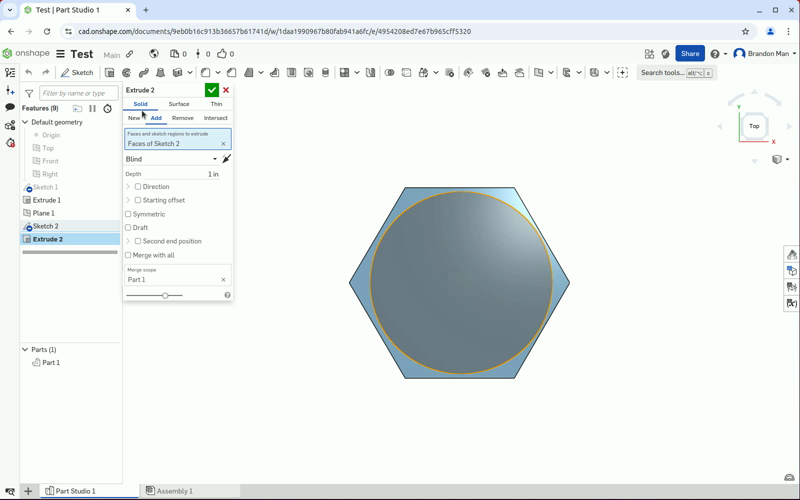
mouse_move(137, 120)
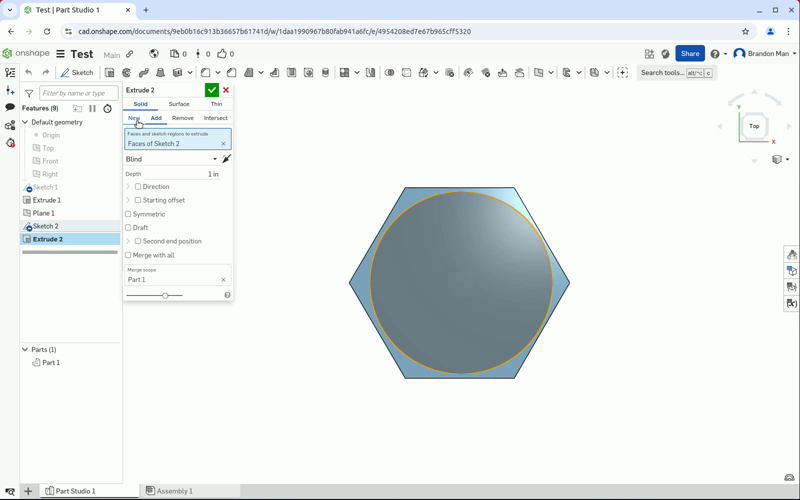
click(137, 120)
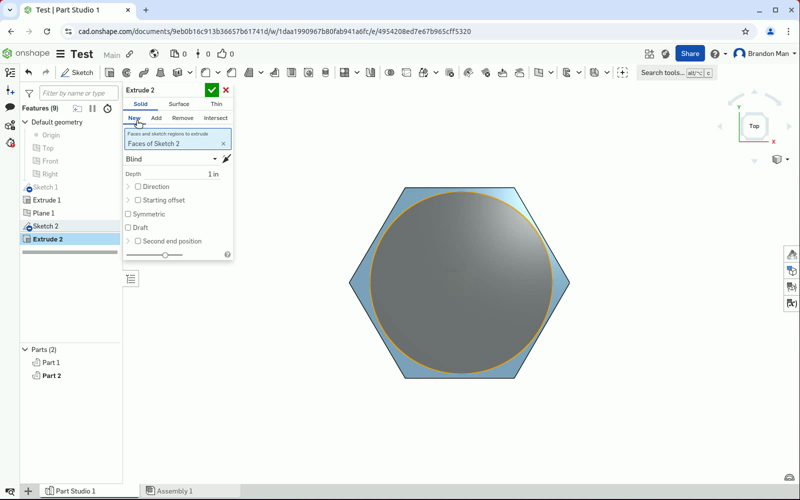
key(tab, 4)
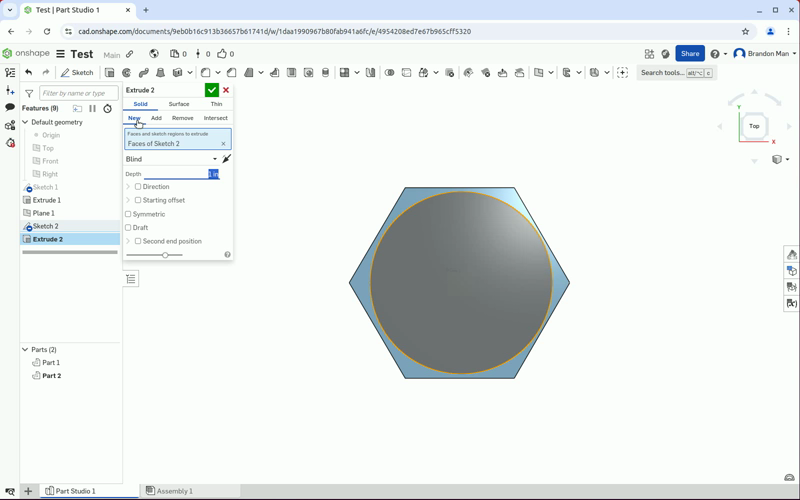
text(7.703)
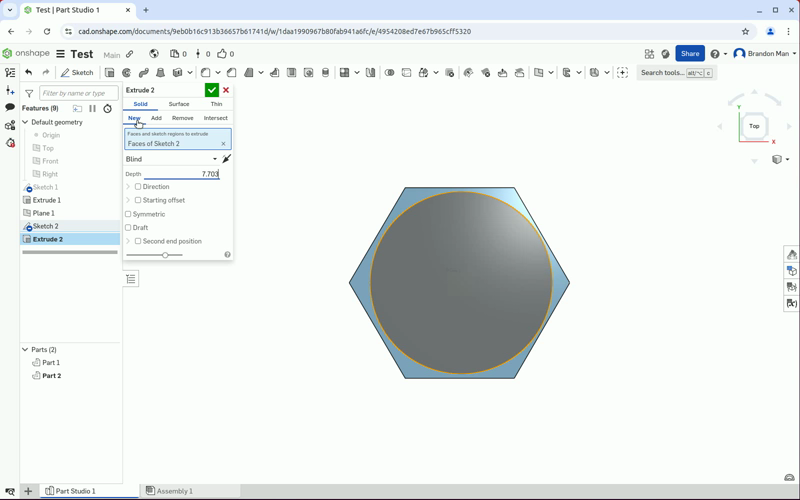
key(enter)
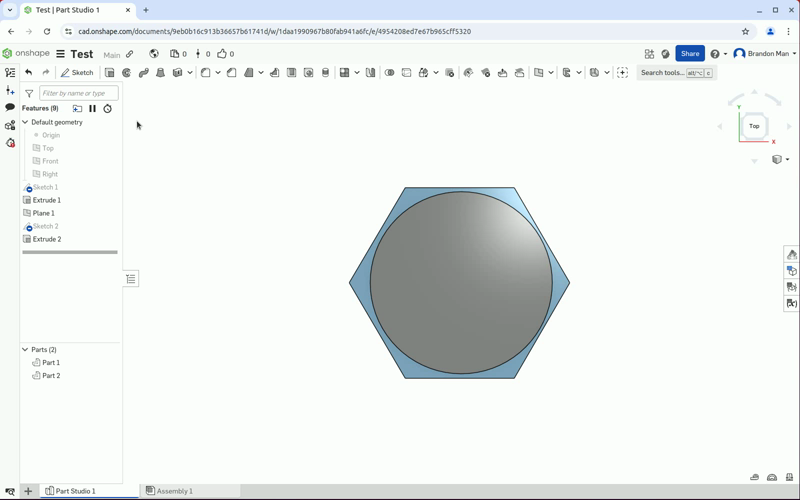
key(shift+h)
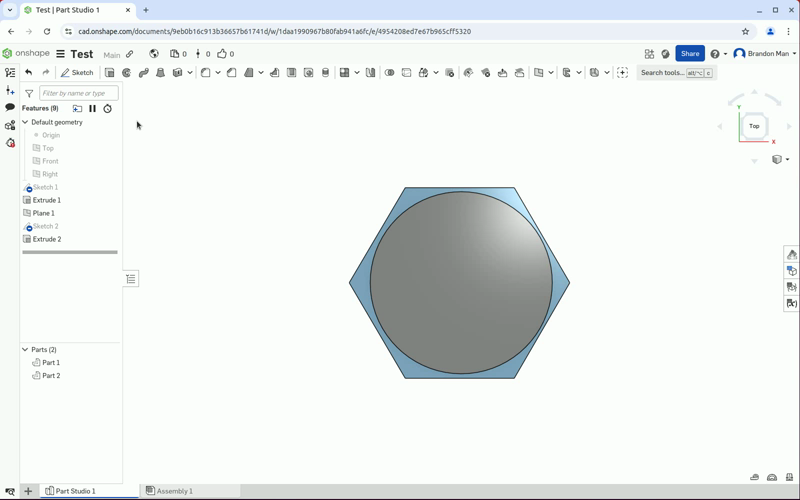
key(shift+h)
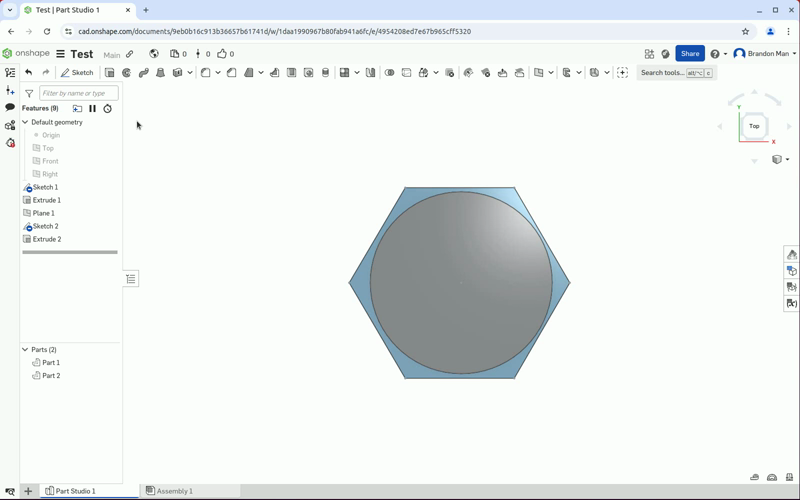
key(shift+7)
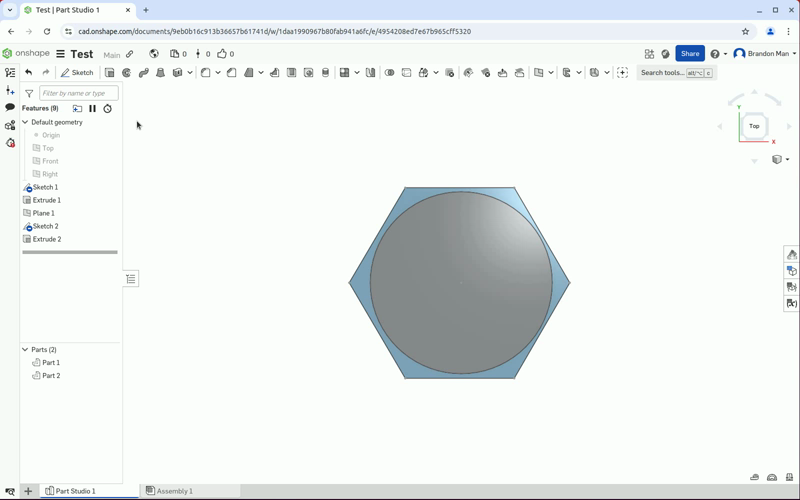
key(up, 3)
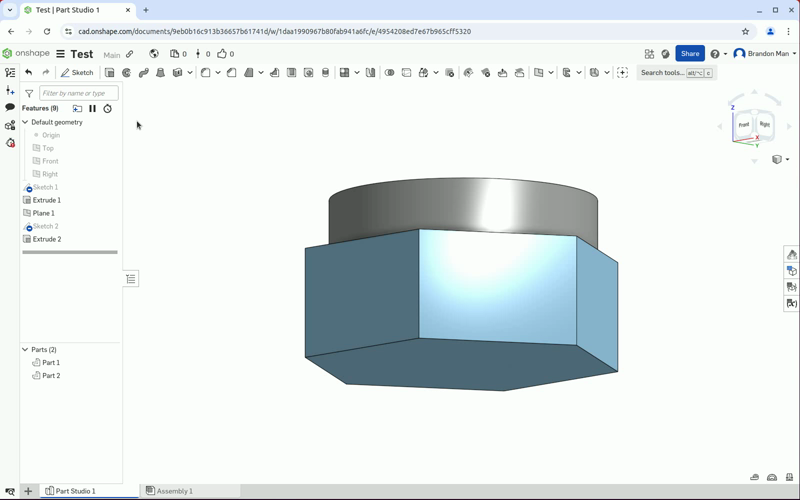
key(left, 3)
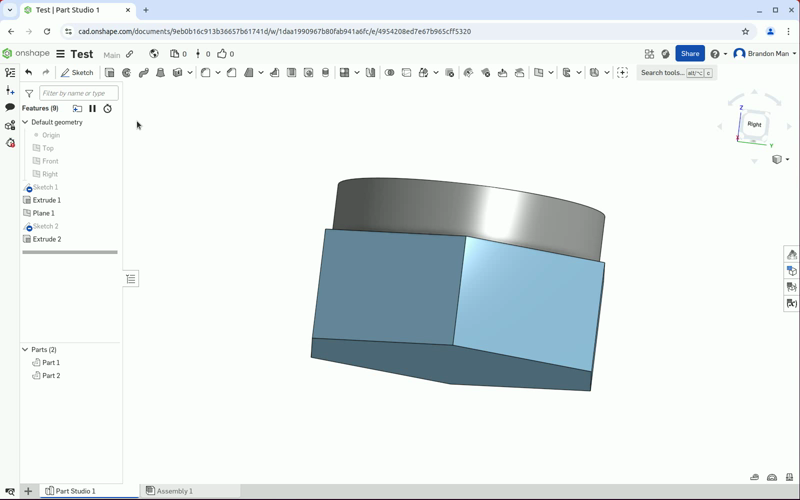
key(right, 3)
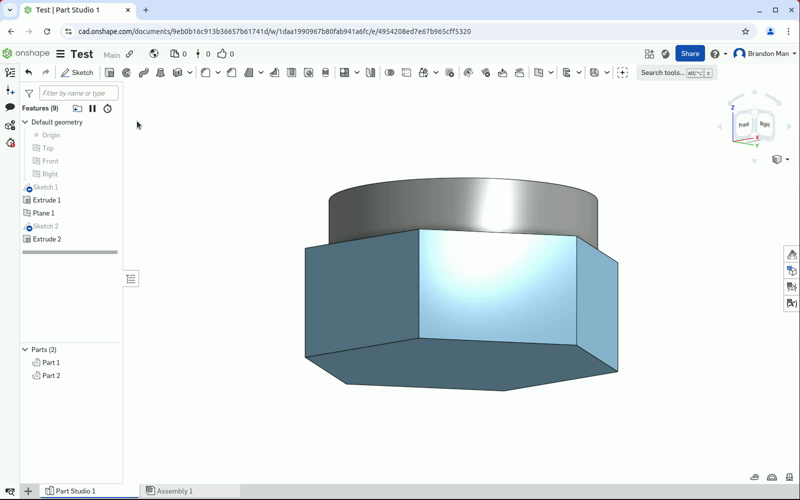
key(down, 3)
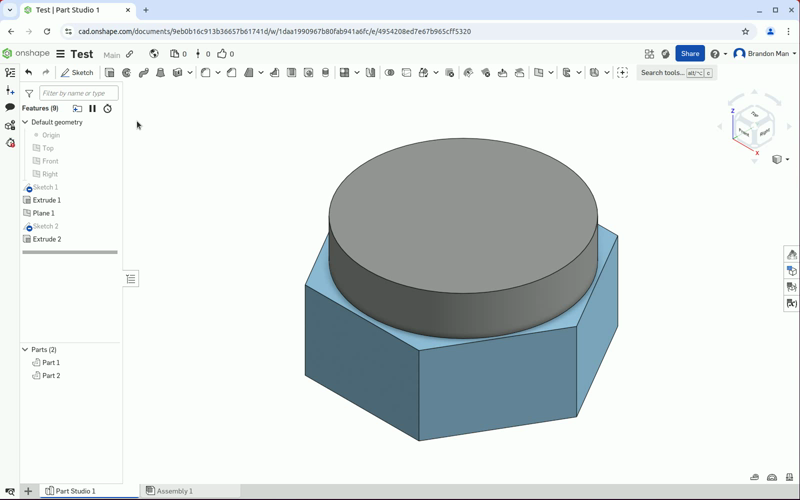
mouse_move(73, 189)
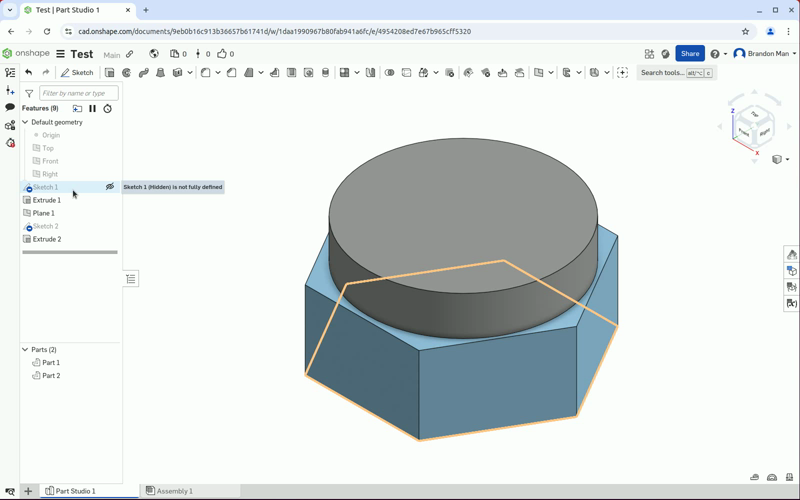
click(73, 189)